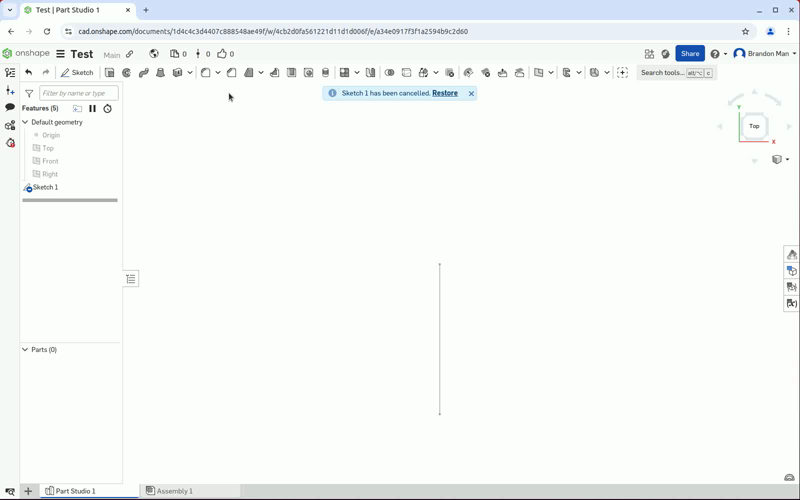
key(shift+h)
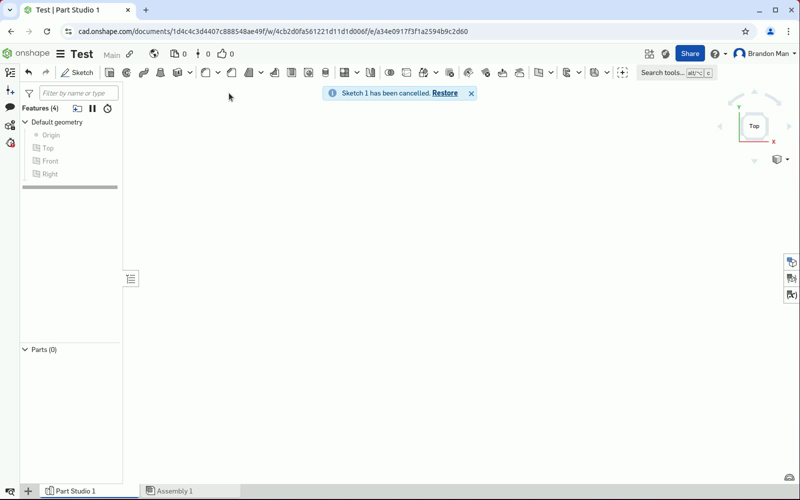
mouse_move(73, 352)
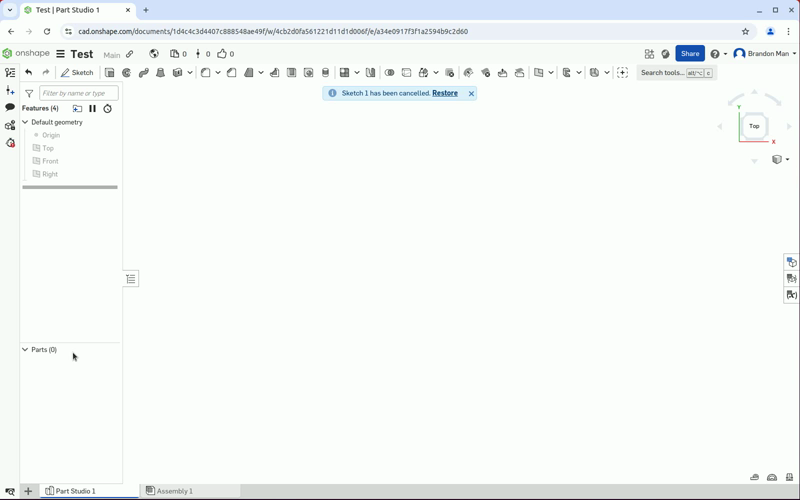
key(y)
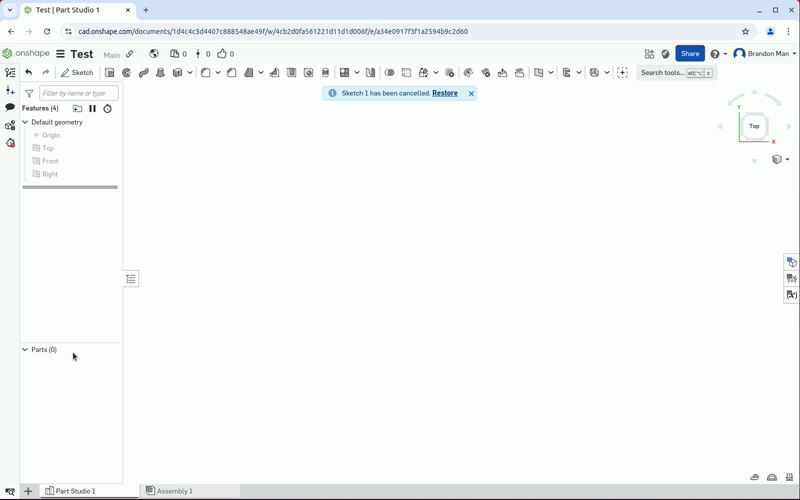
key(shift+p)
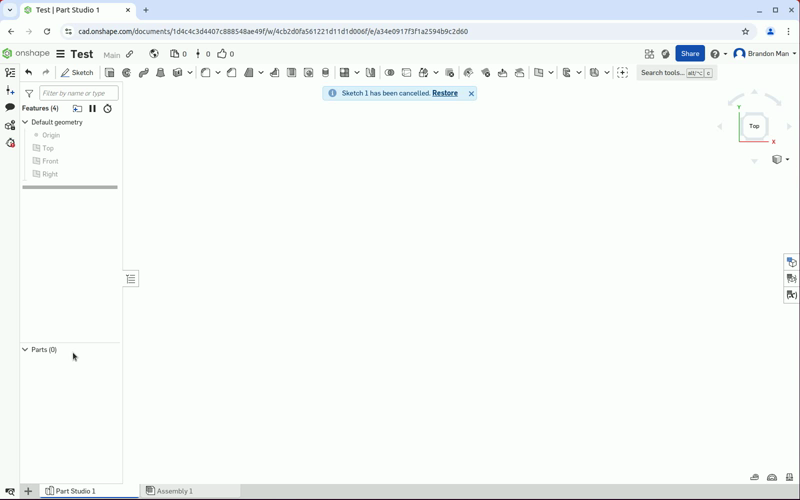
key(space)
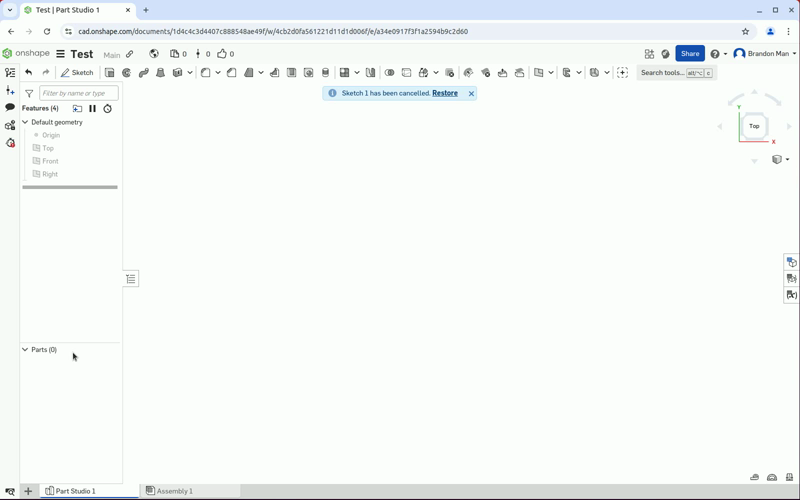
key_down(shift)
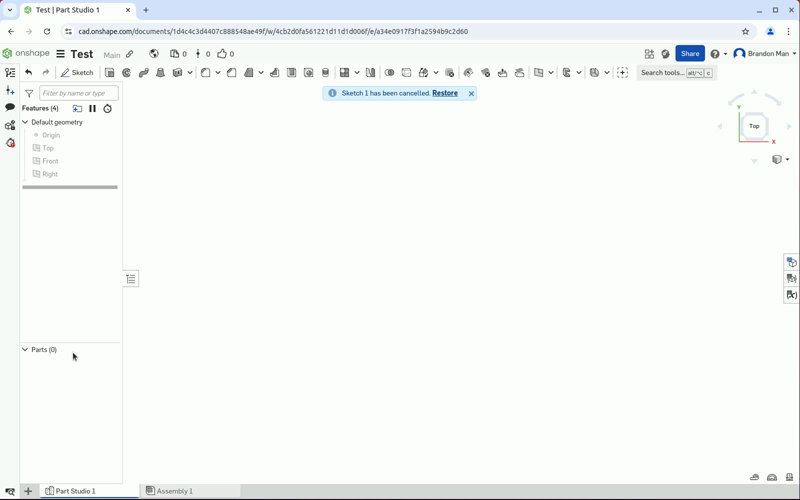
key(up)
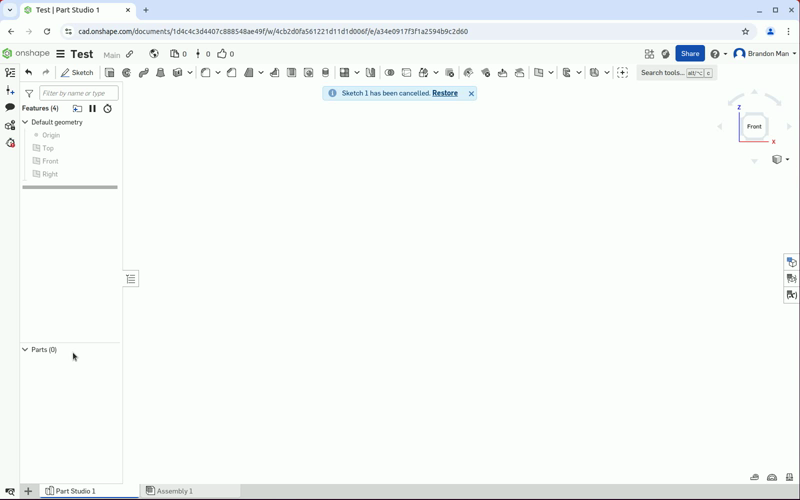
key_up(shift)
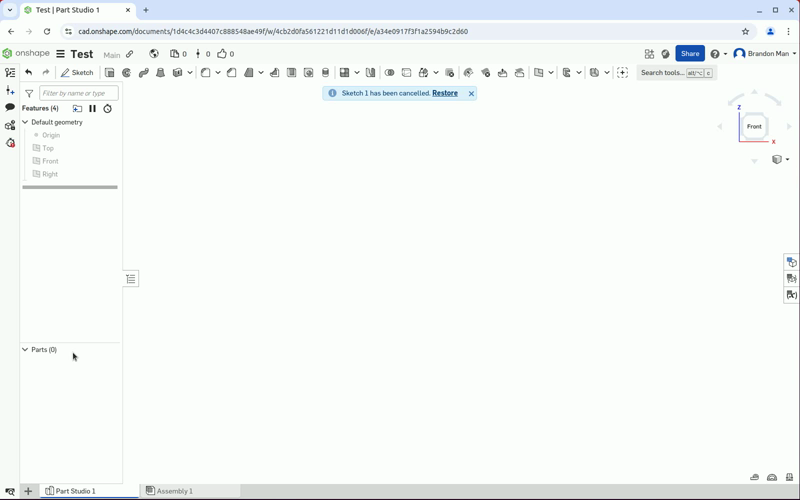
mouse_move(73, 352)
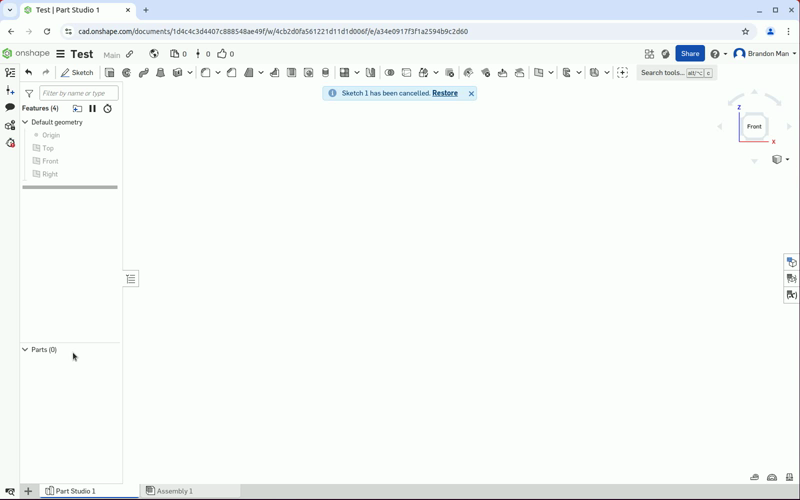
key(shift+y)
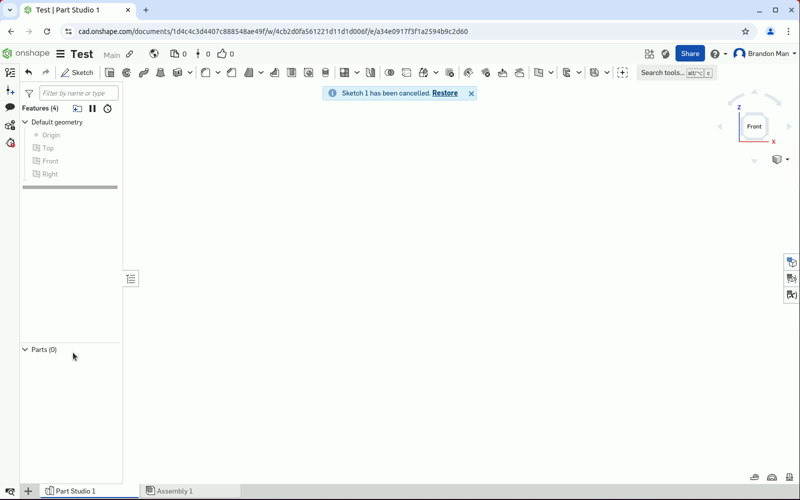
key(shift+s)
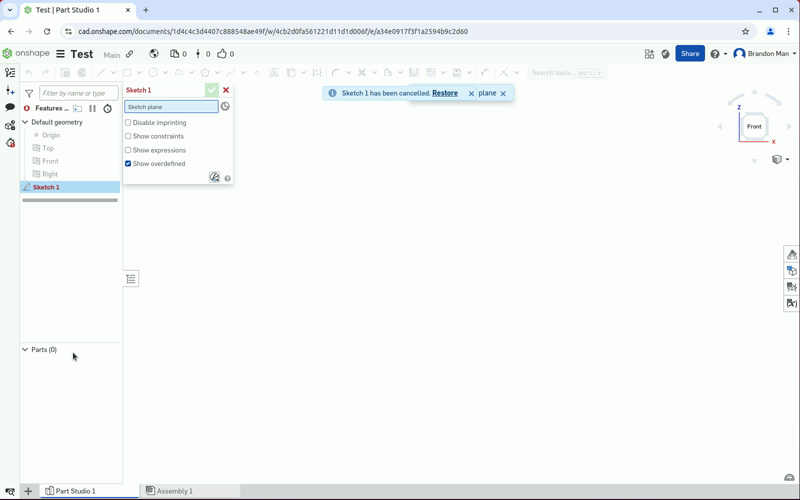
mouse_move(73, 163)
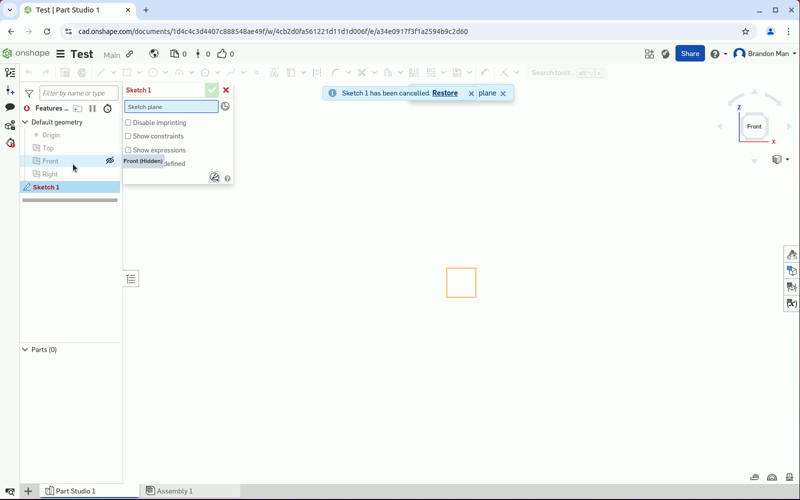
click(73, 163)
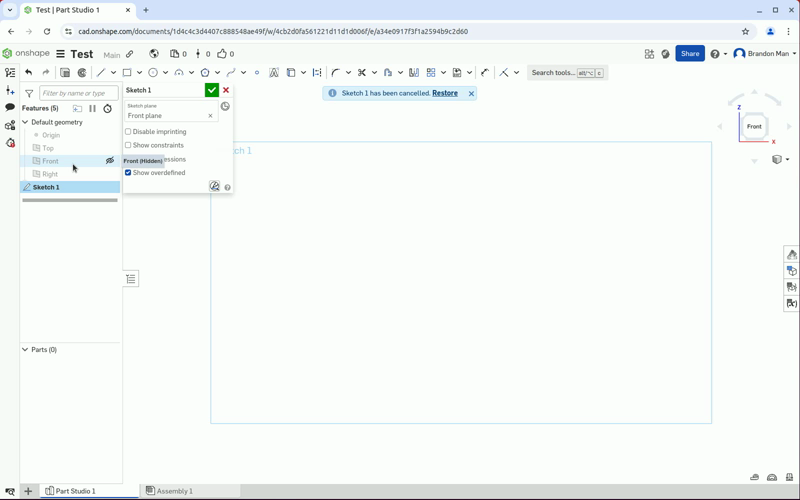
mouse_move(73, 352)
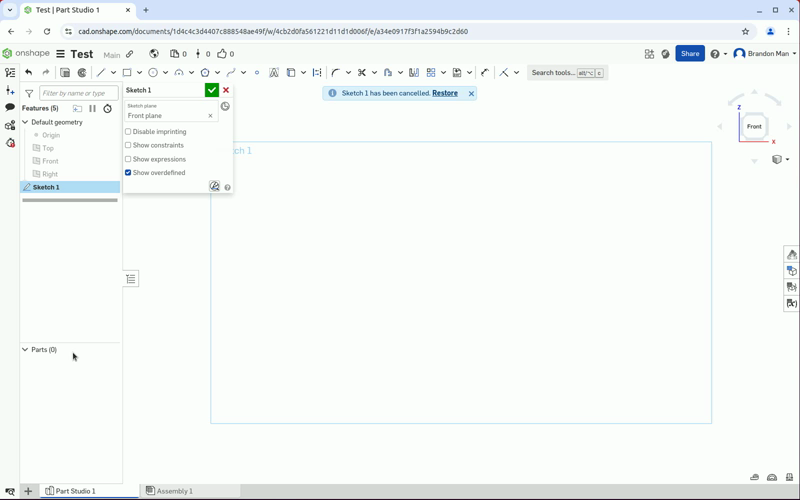
key(y)
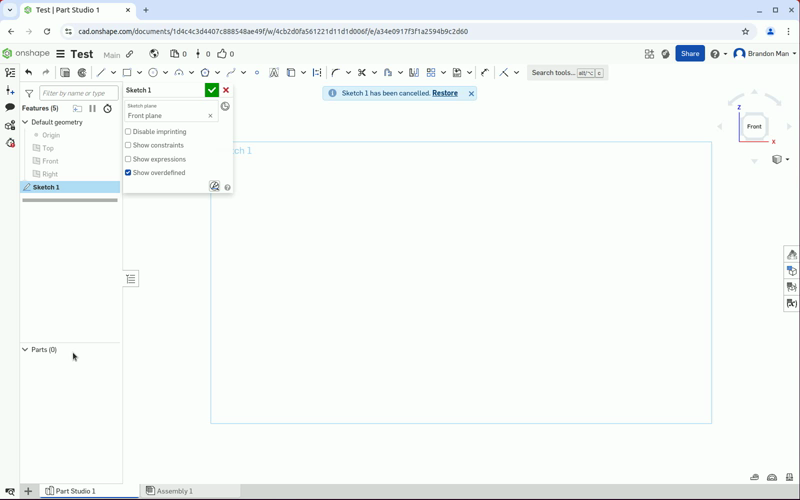
key(l)
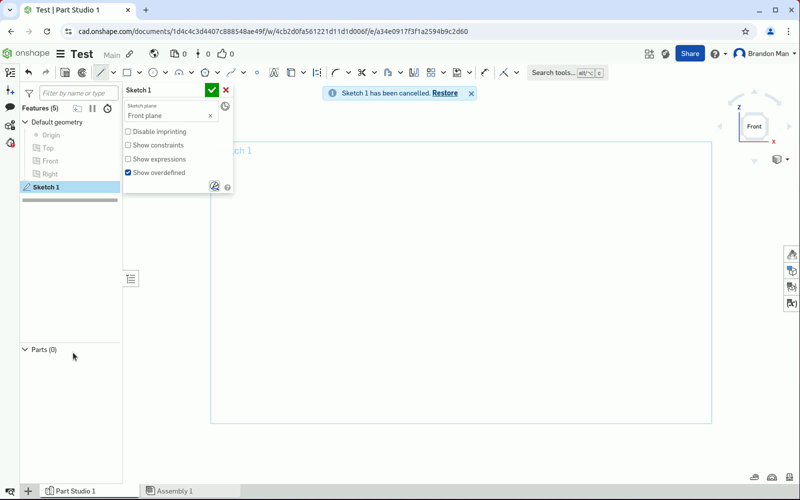
key_down(shift)
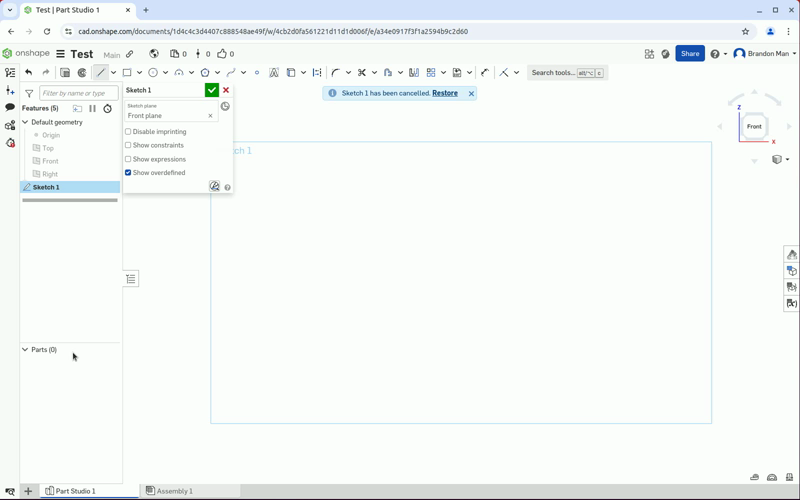
mouse_move(401, 247)
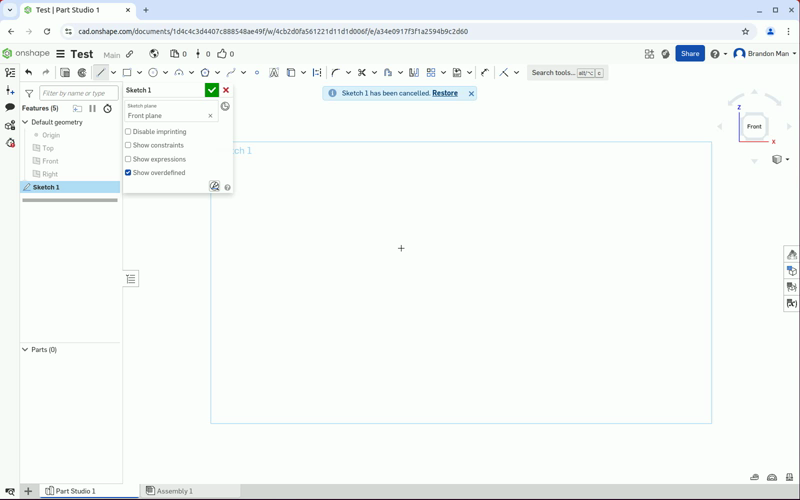
click(401, 247)
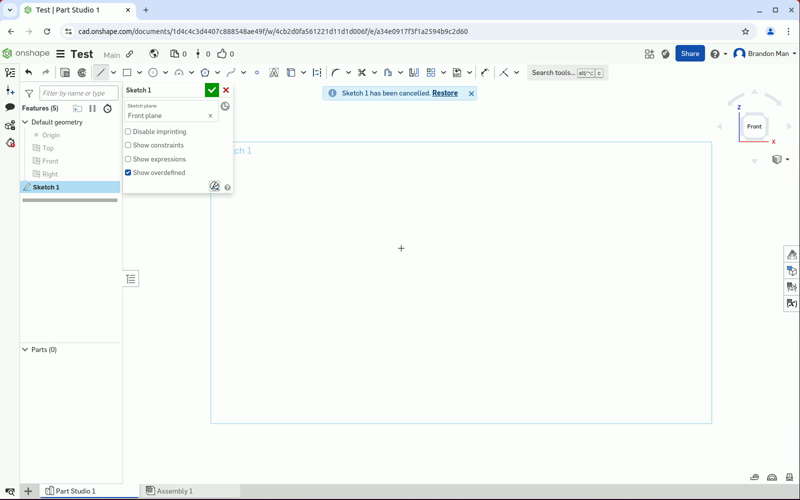
key_up(shift)
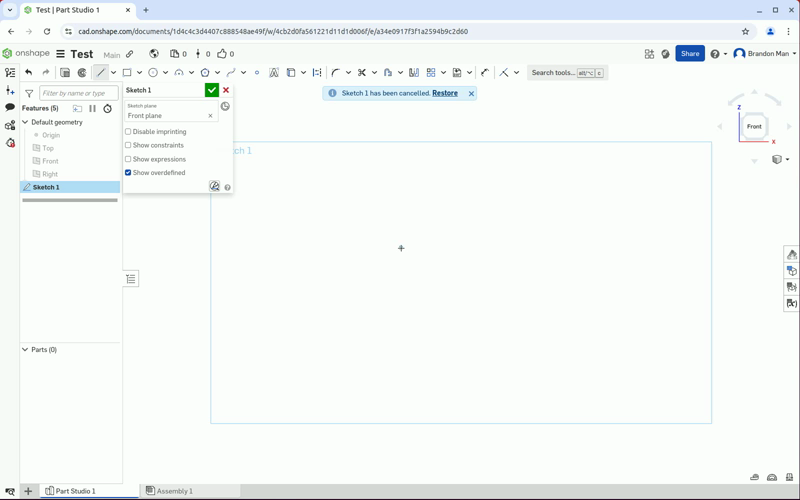
key_down(shift)
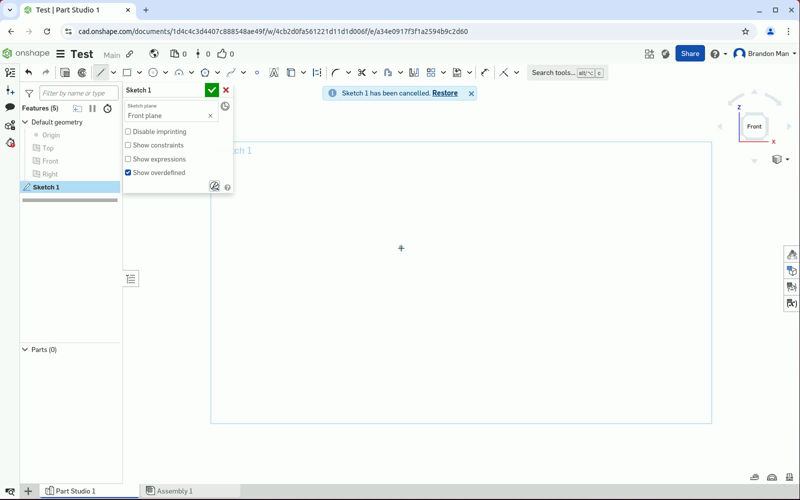
mouse_move(478, 247)
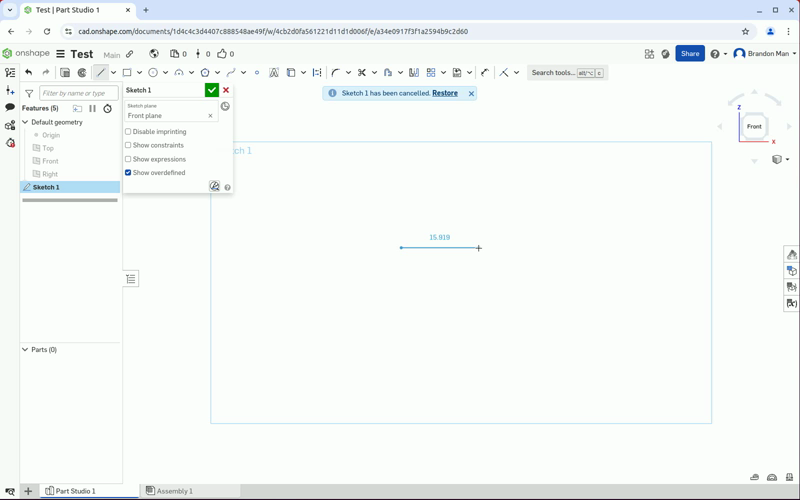
click(478, 247)
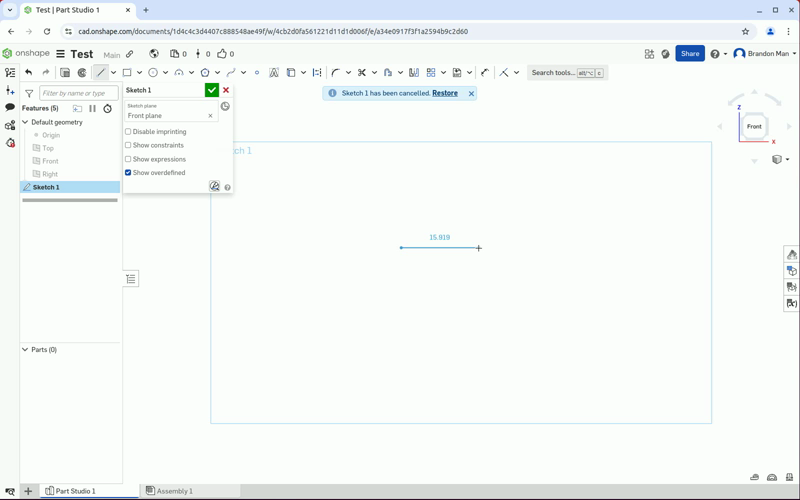
key_up(shift)
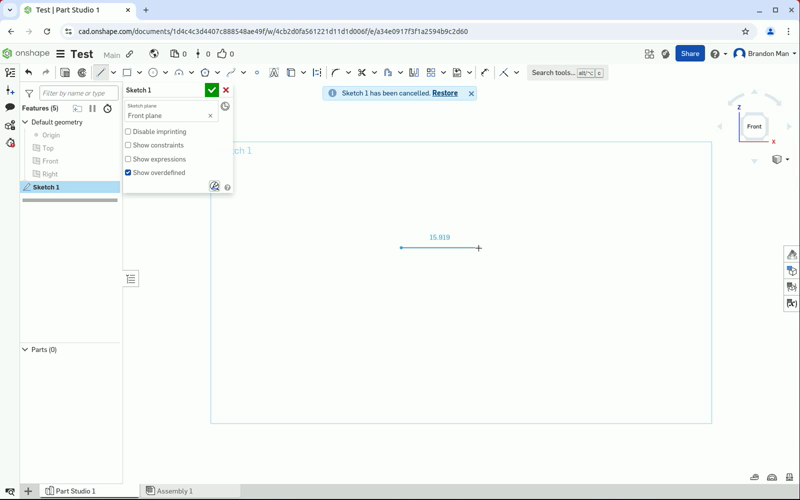
key_down(shift)
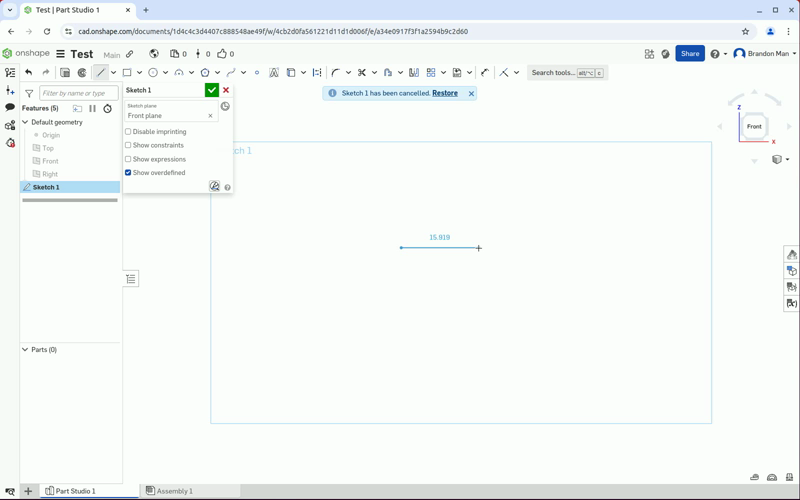
mouse_move(478, 170)
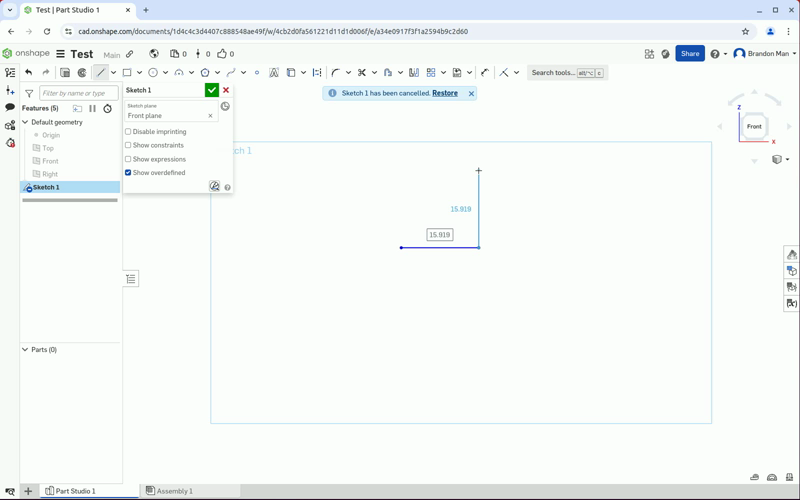
click(478, 170)
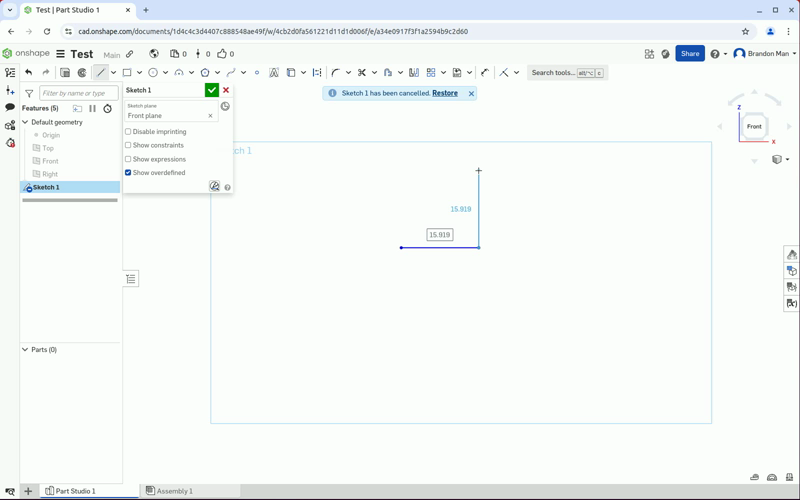
key_up(shift)
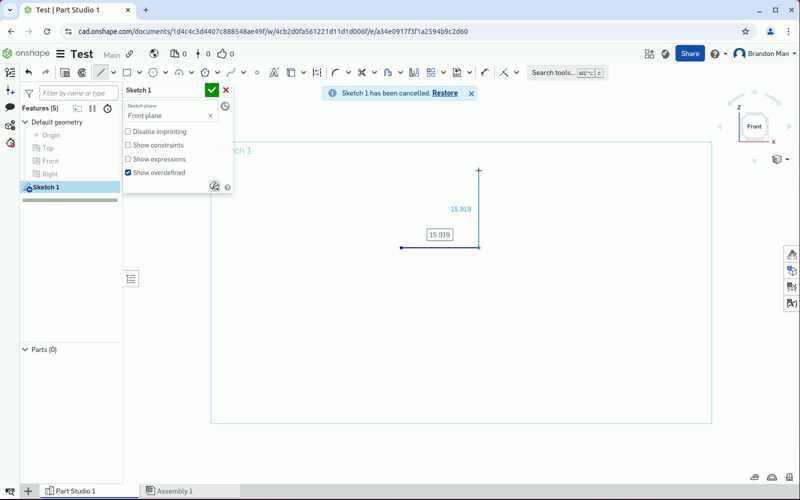
key_down(shift)
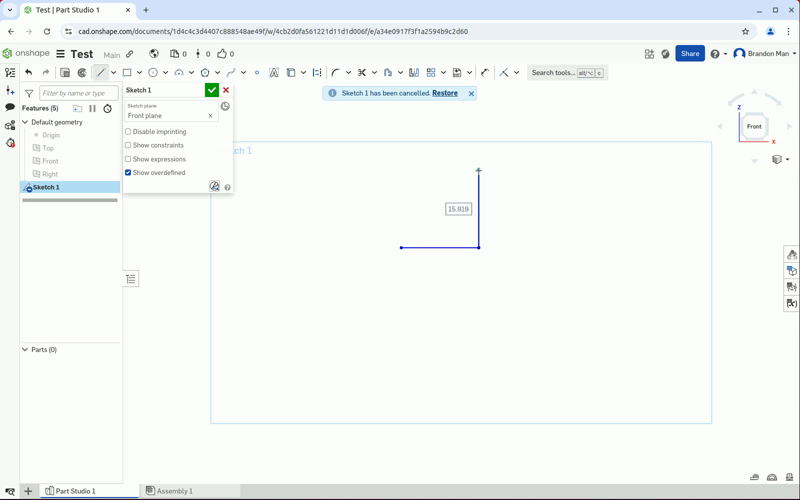
mouse_move(401, 170)
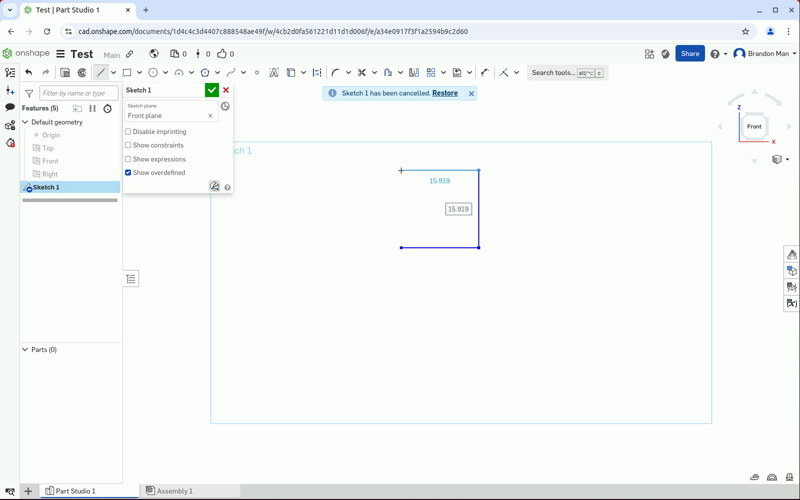
click(401, 170)
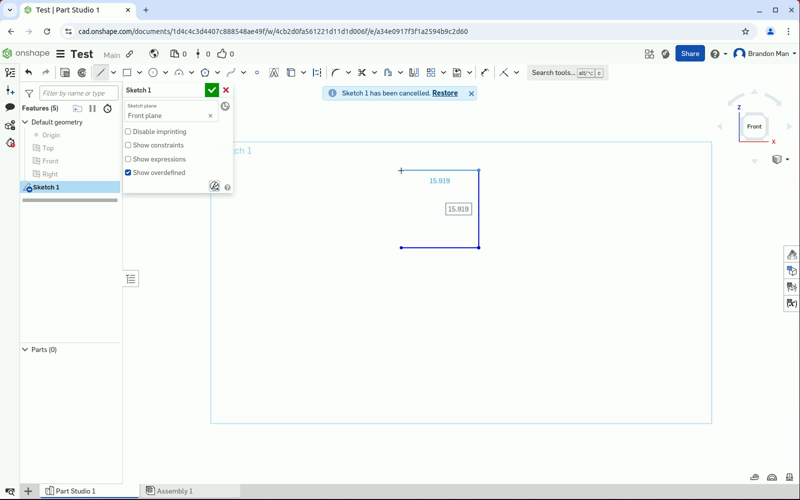
key_up(shift)
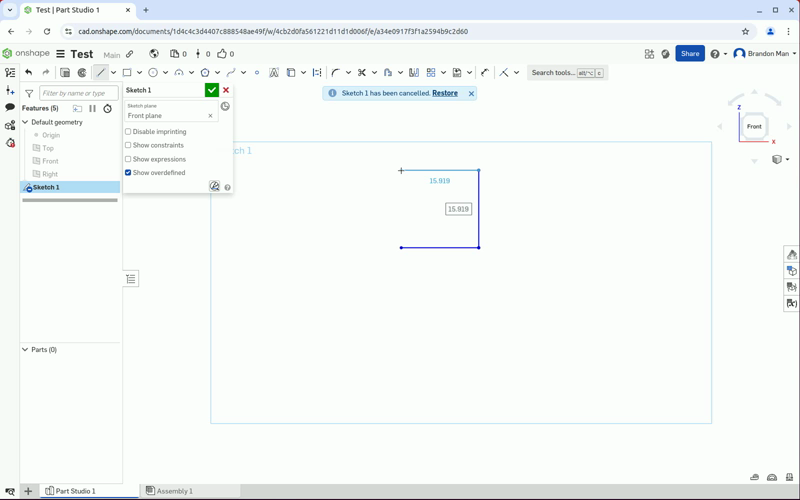
key_down(shift)
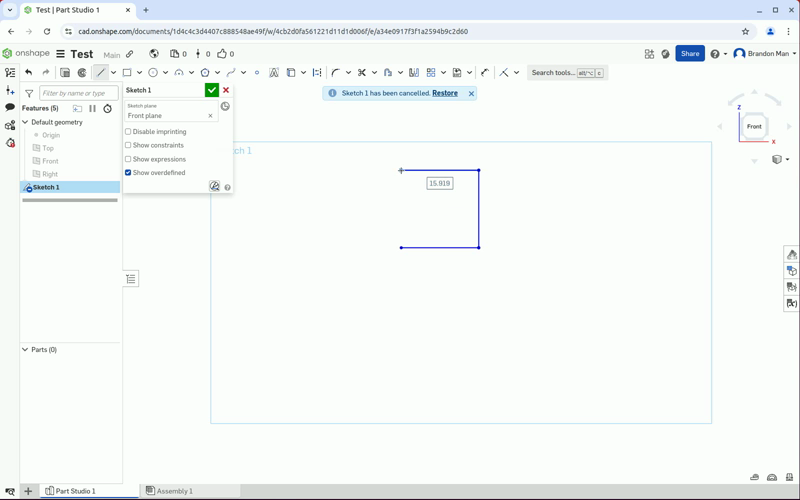
mouse_move(401, 247)
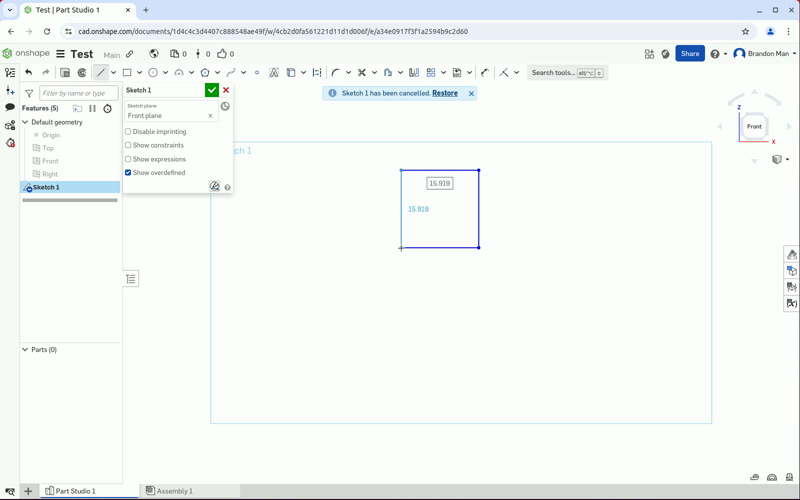
key_up(shift)
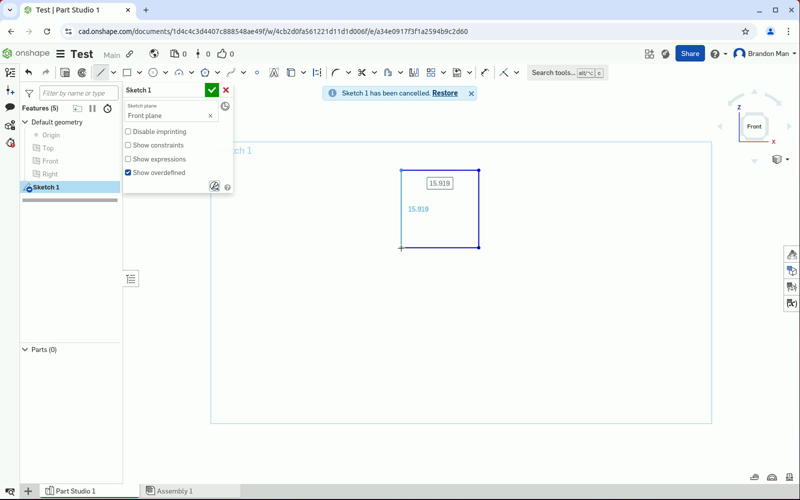
click(401, 247)
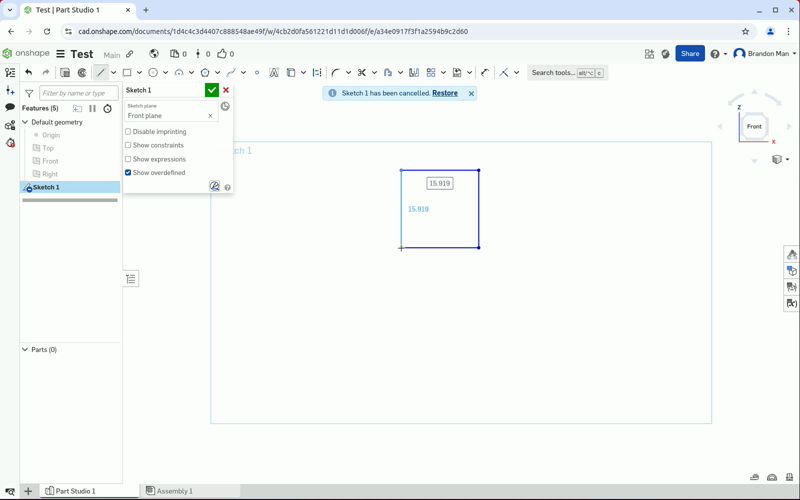
key(esc)
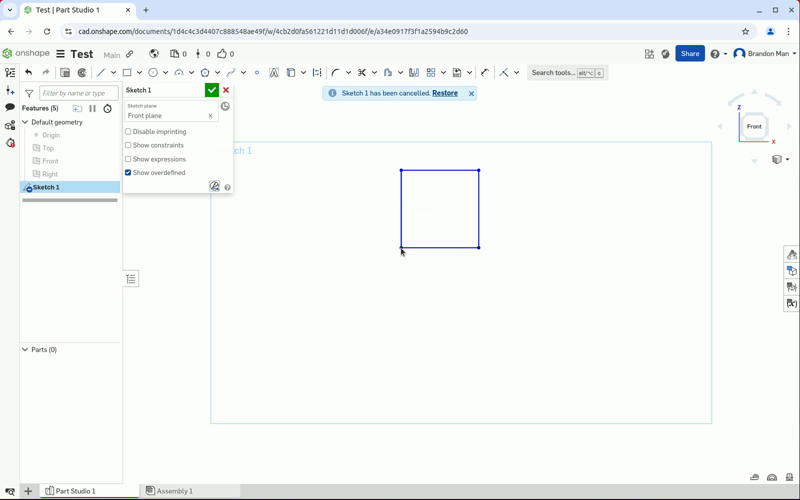
mouse_move(408, 195)
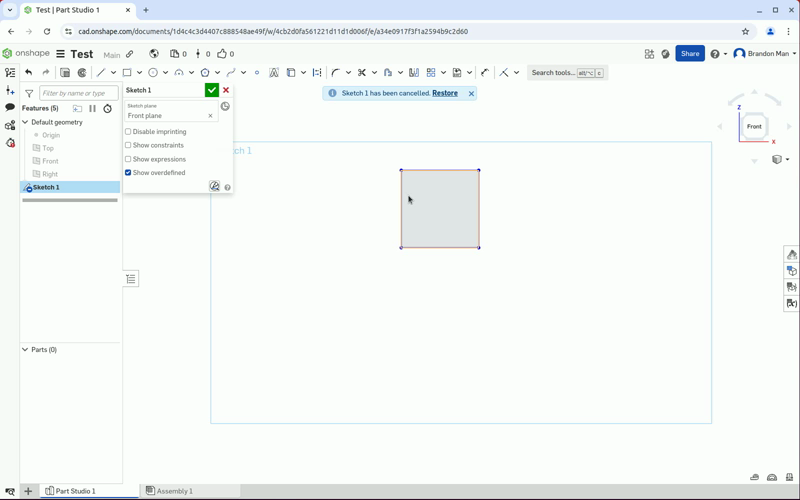
click(408, 195)
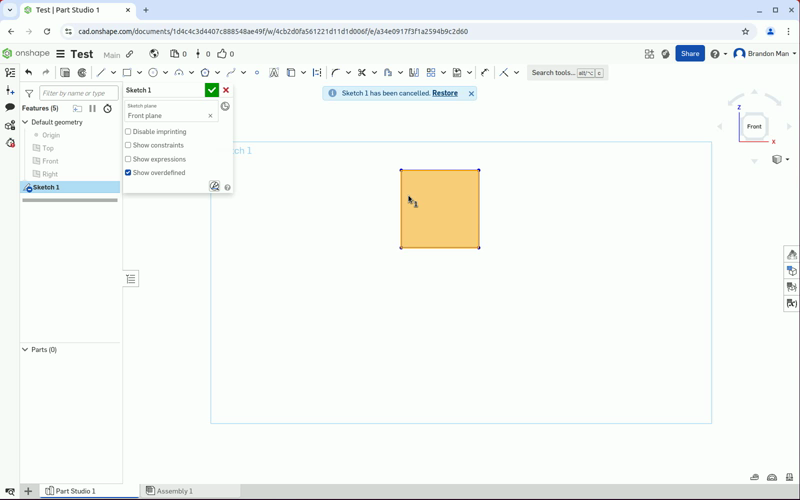
mouse_move(73, 352)
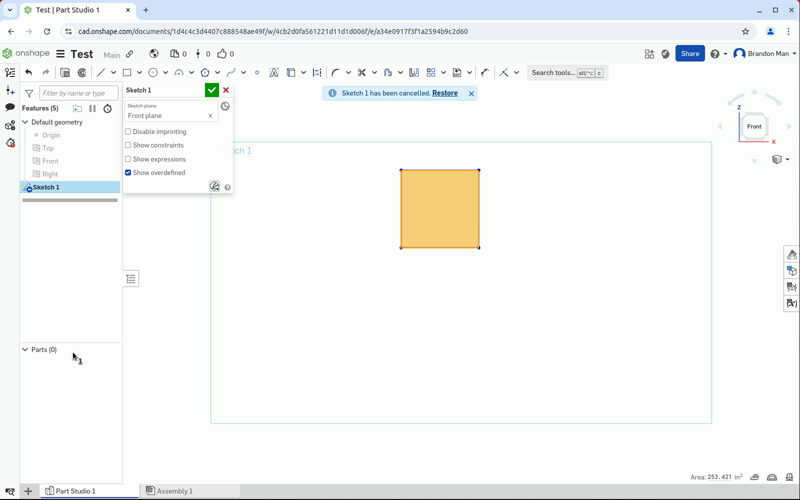
key(shift+y)
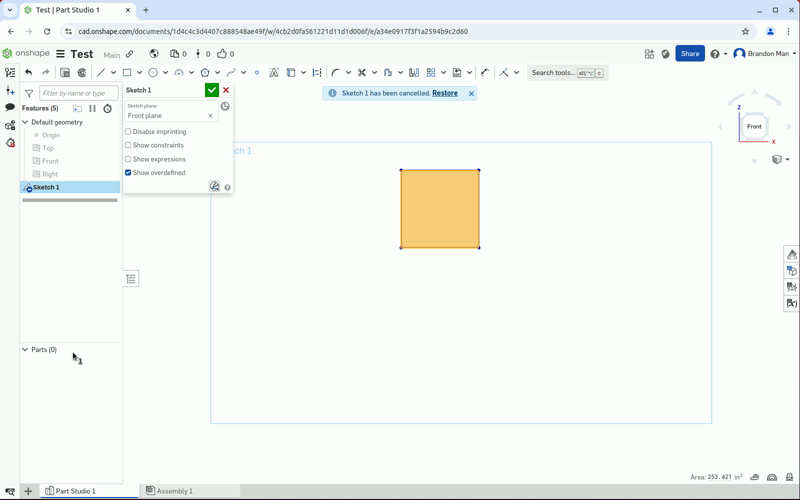
key(shift+e)
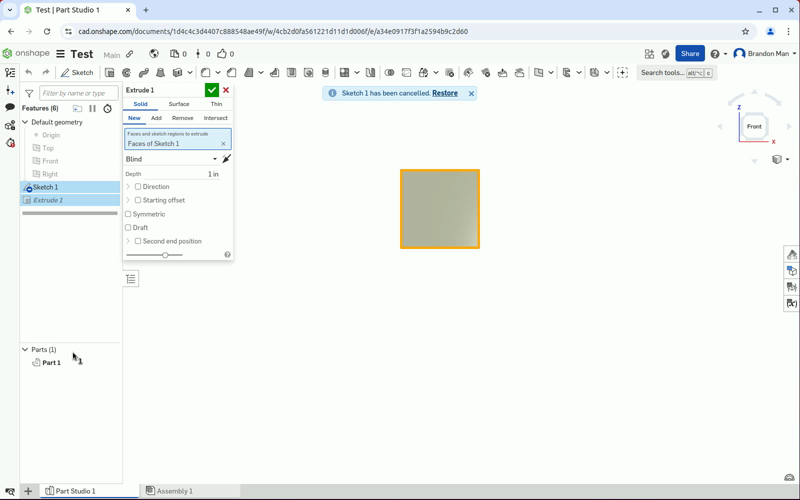
mouse_move(143, 106)
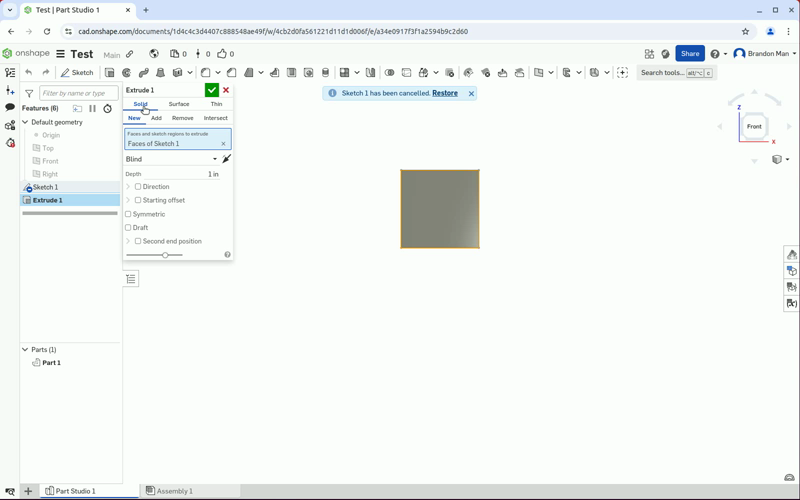
click(143, 106)
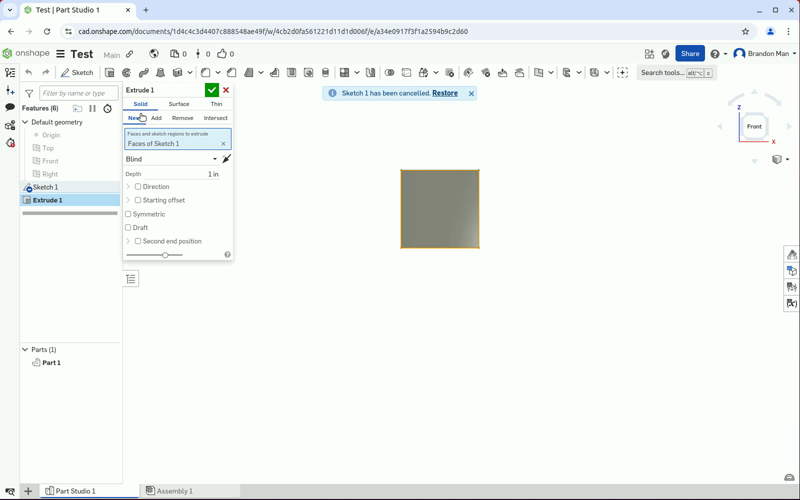
mouse_move(137, 120)
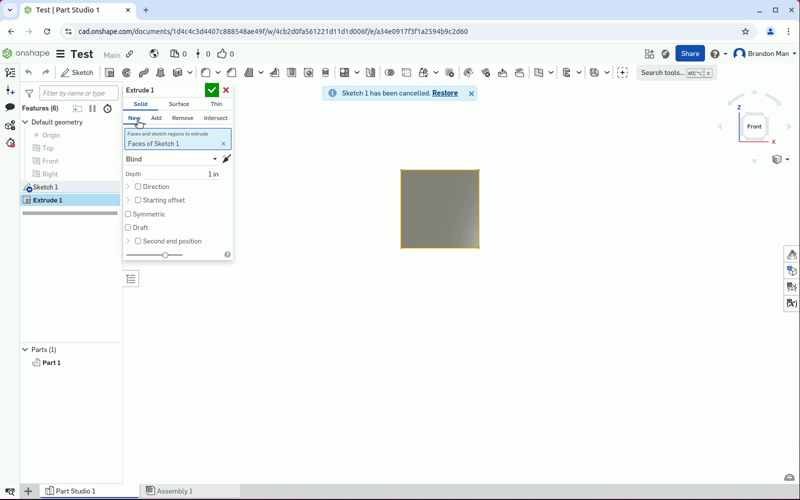
click(137, 120)
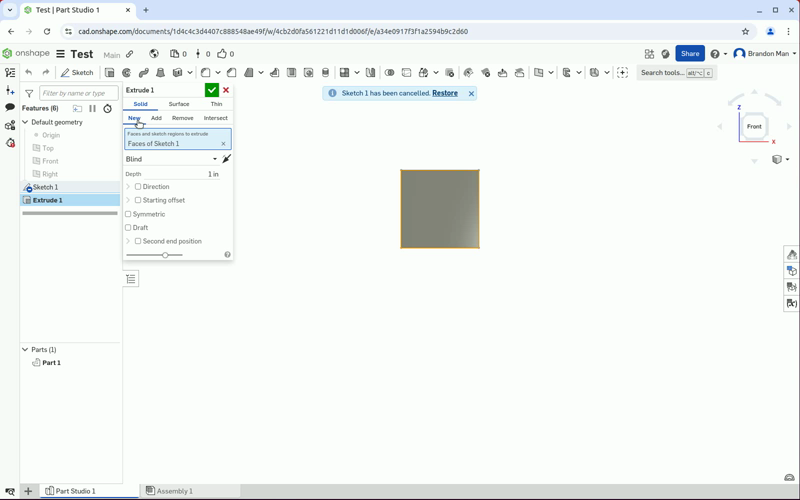
key(tab, 4)
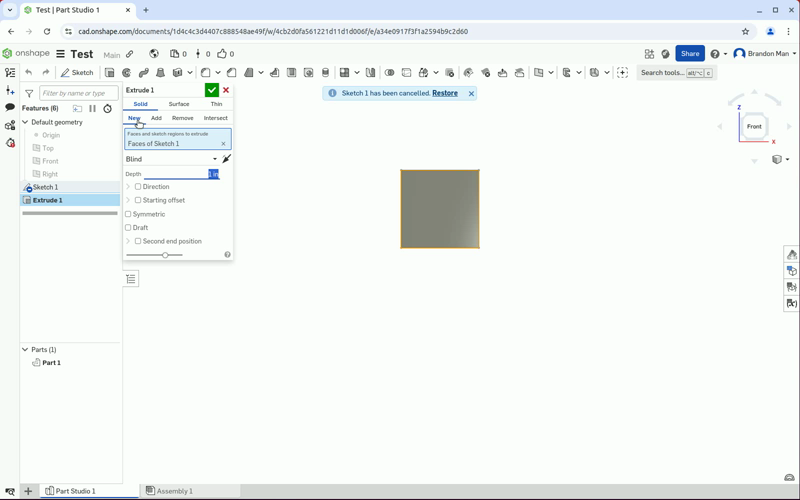
text(15.887)
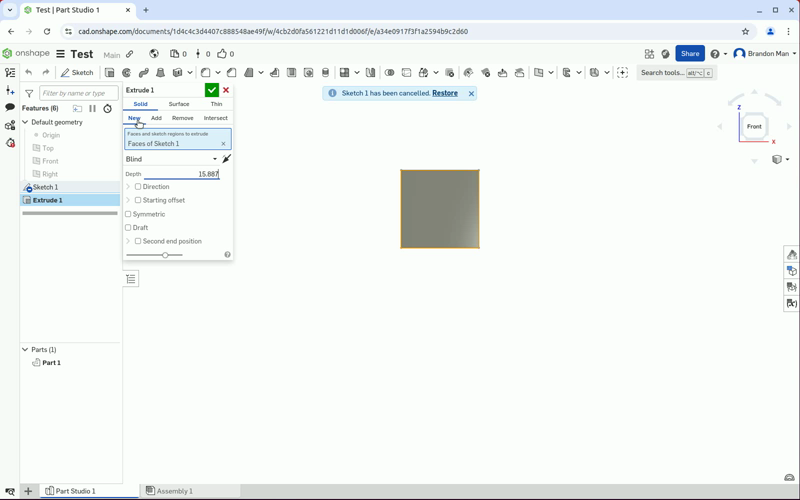
key(enter)
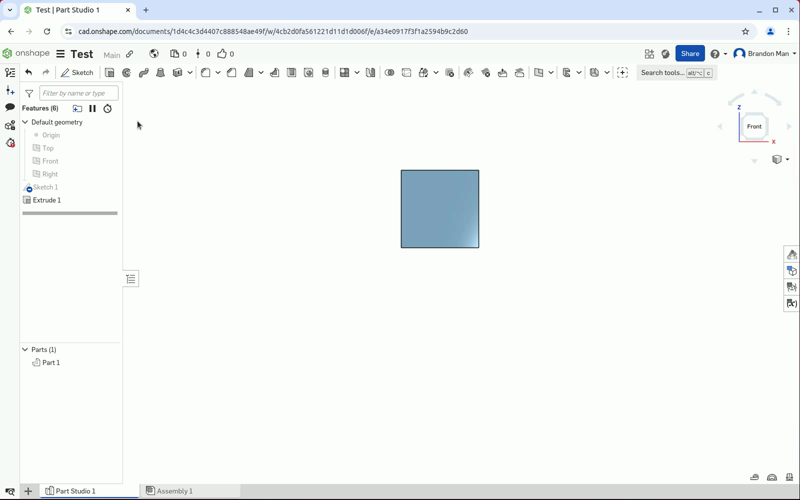
key(shift+h)
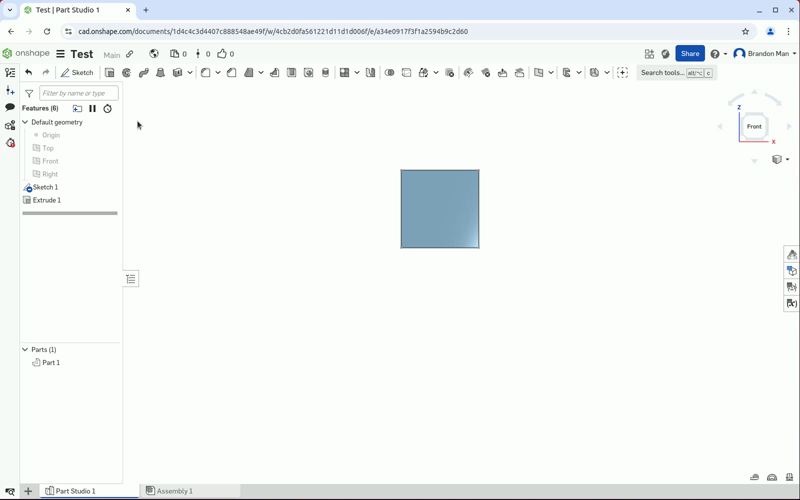
key(shift+h)
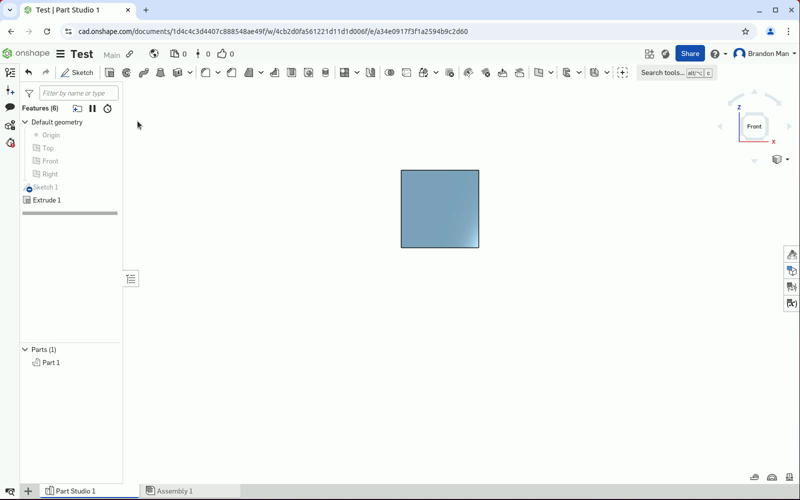
mouse_move(73, 189)
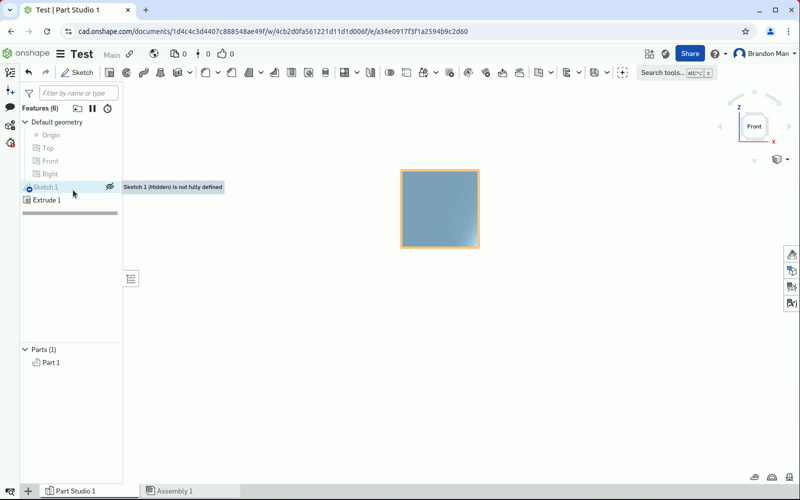
click(73, 189)
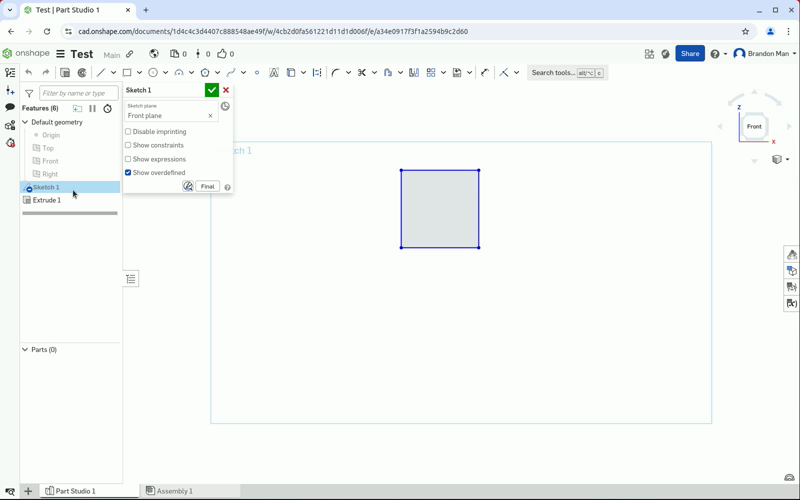
mouse_move(229, 92)
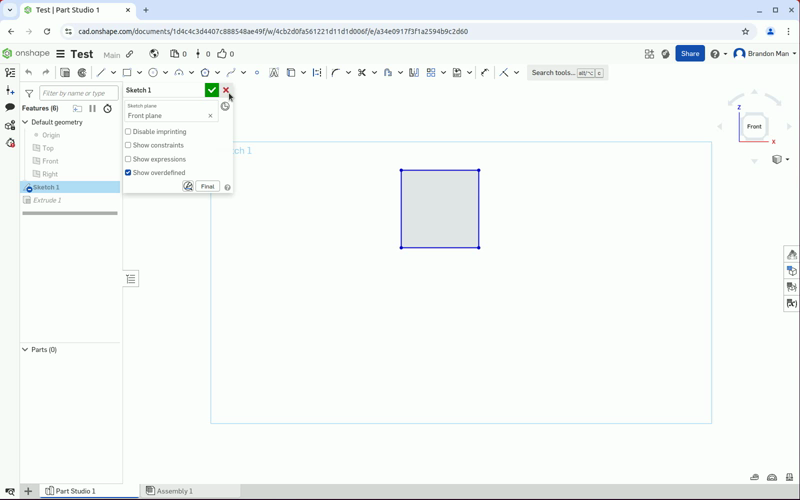
click(229, 92)
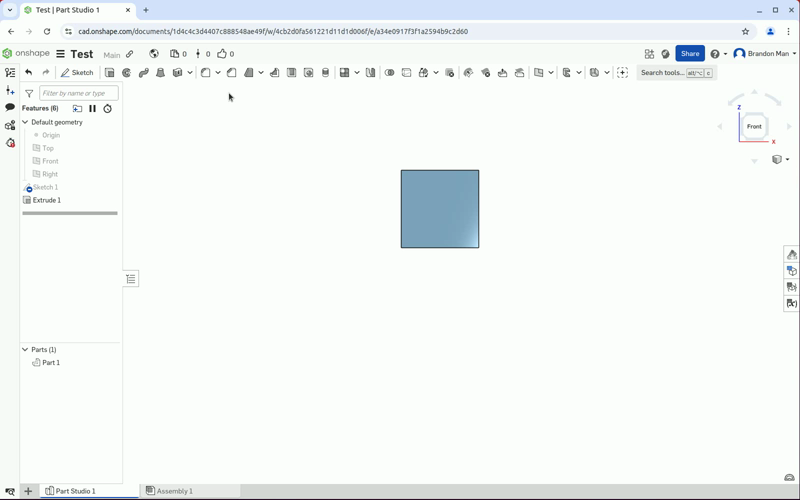
mouse_move(541, 75)
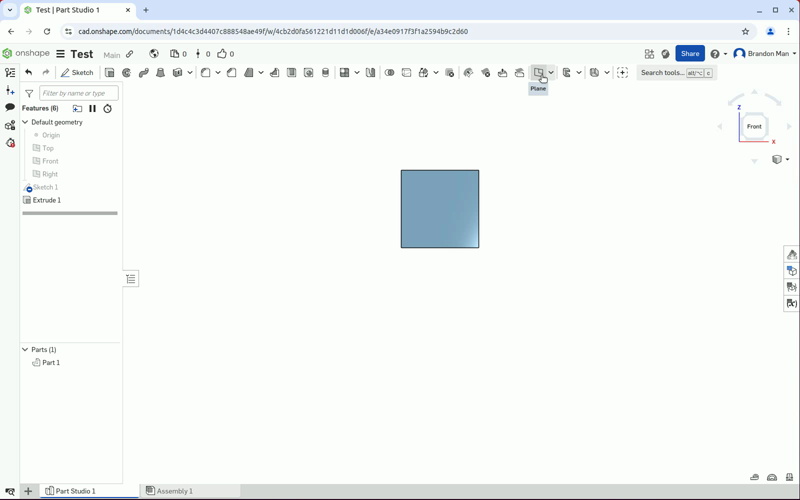
click(541, 75)
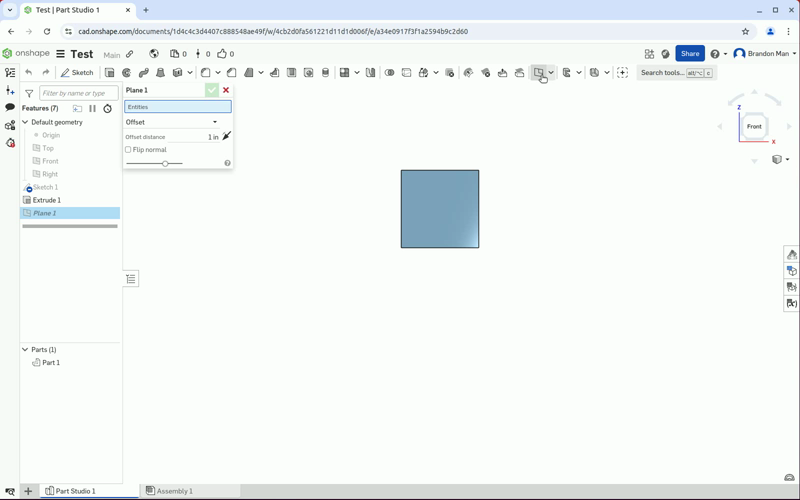
mouse_move(73, 163)
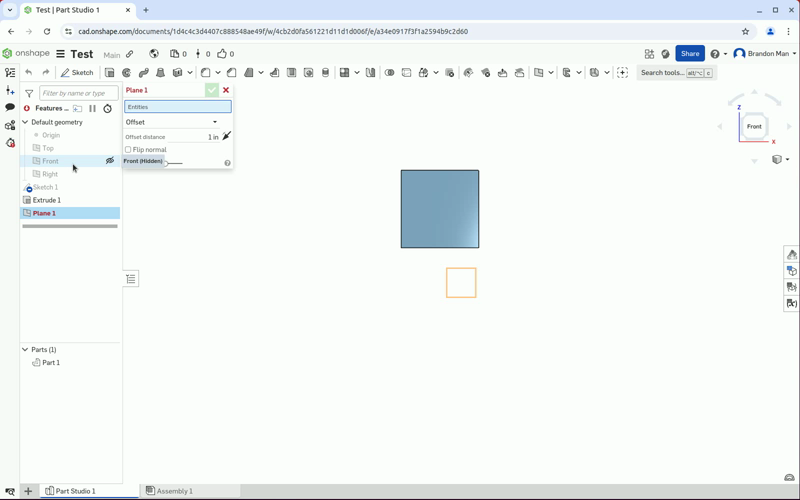
click(73, 163)
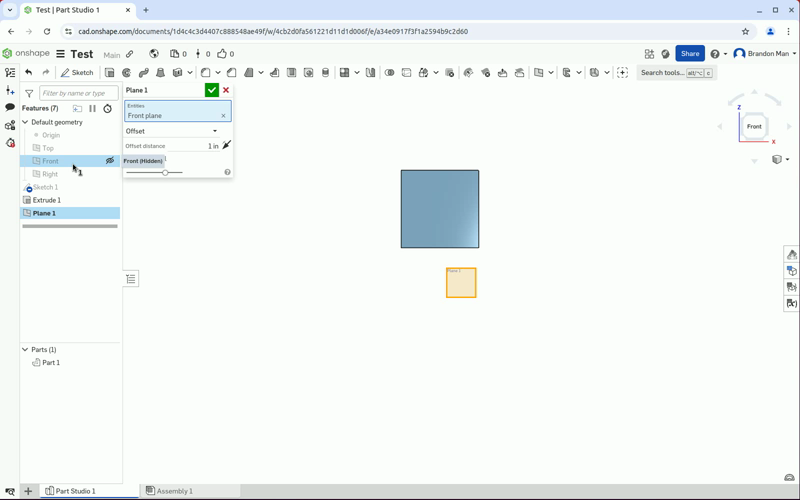
key(tab, 2)
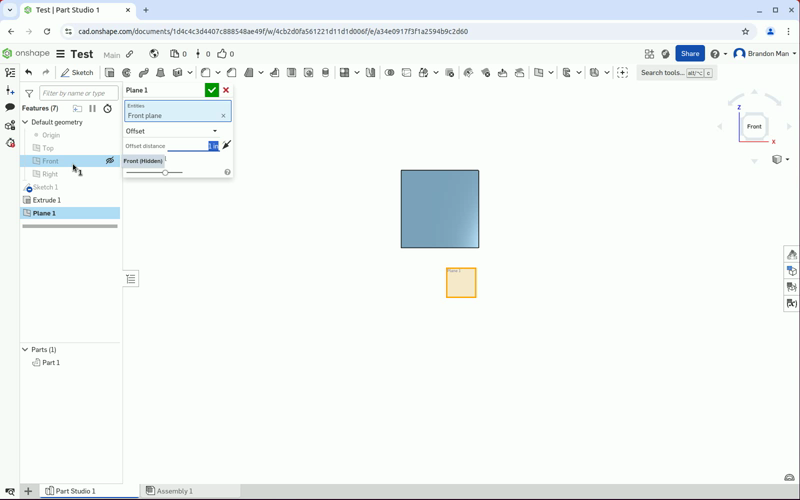
text(15.898)
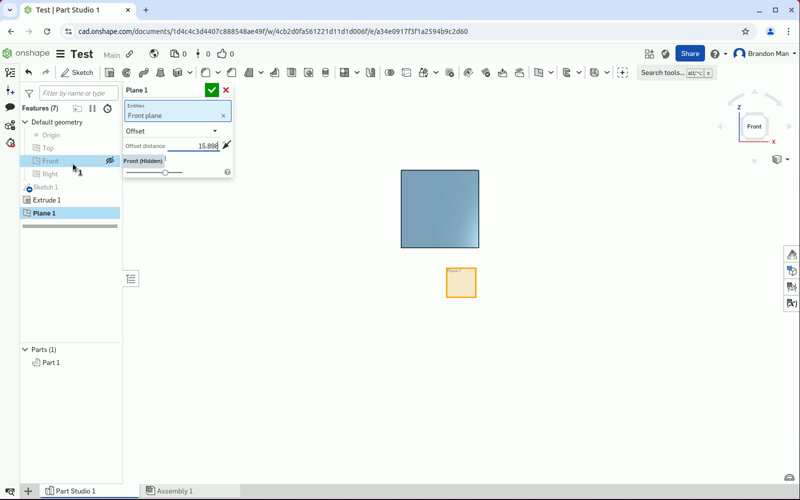
key(enter, 2)
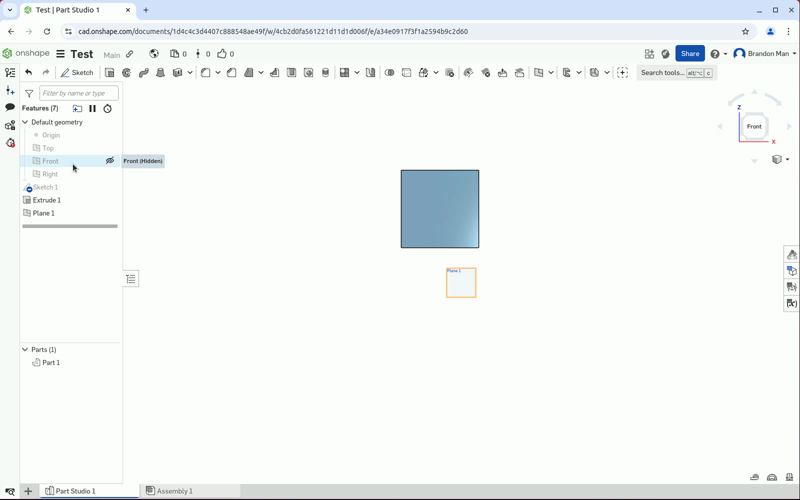
key(shift+s)
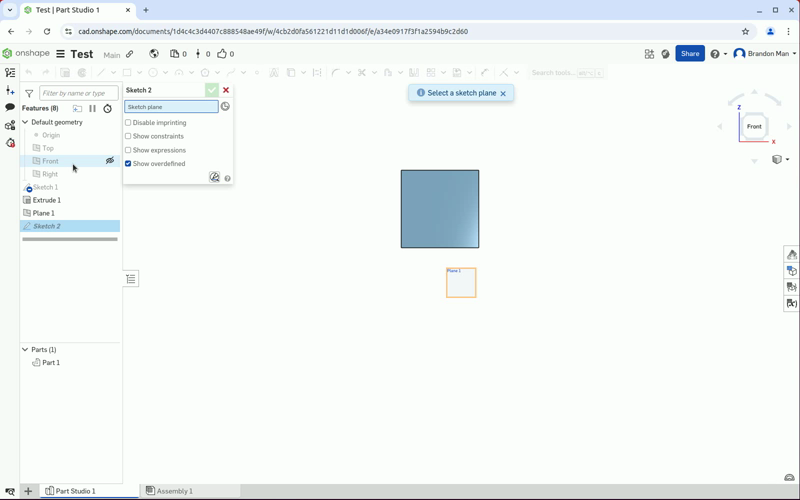
mouse_move(73, 215)
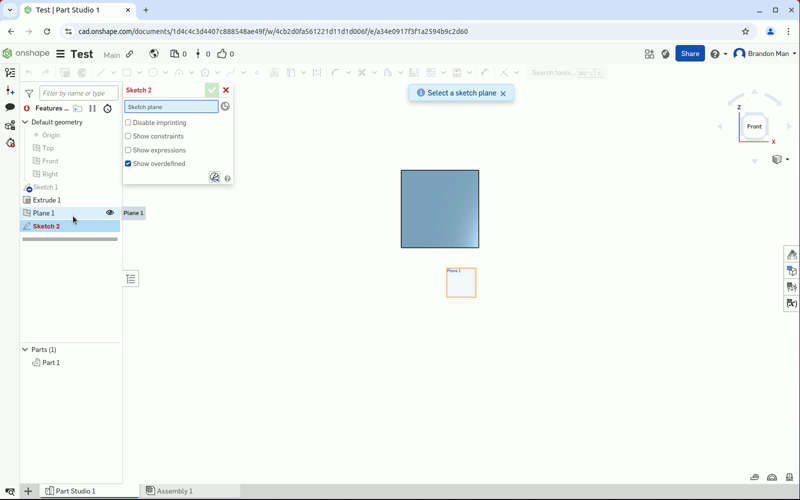
click(73, 215)
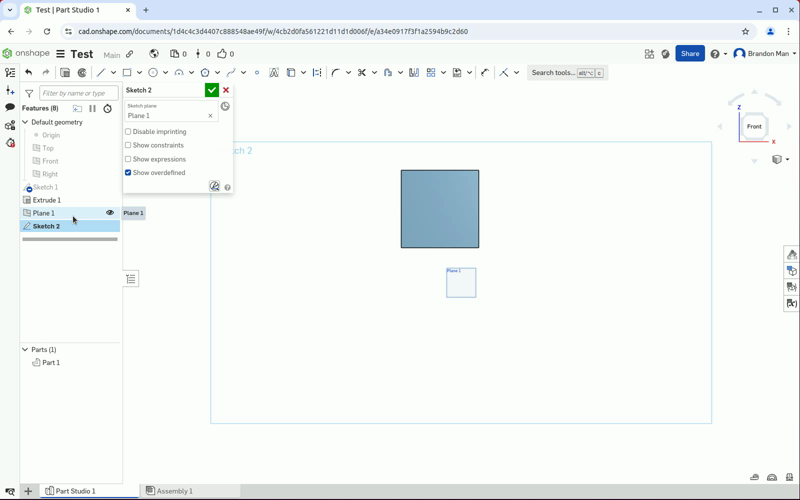
mouse_move(73, 352)
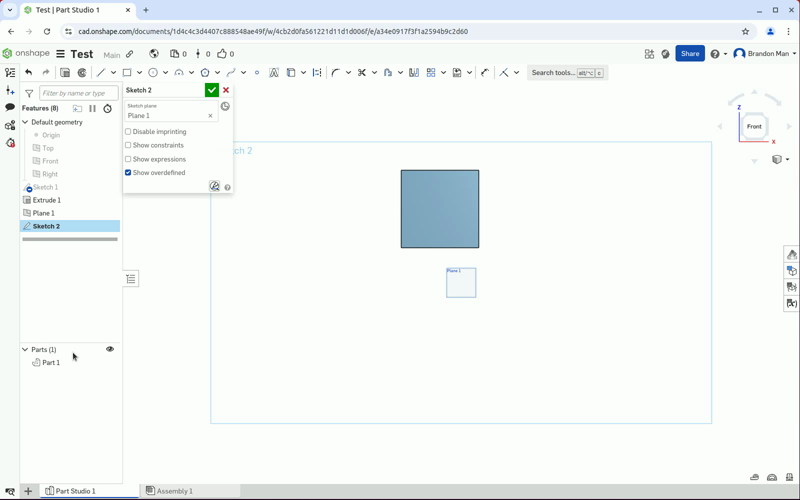
key(y)
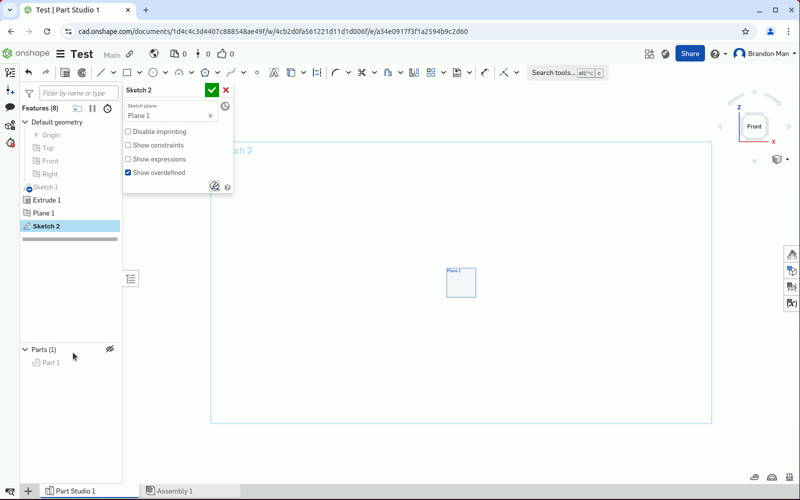
key(l)
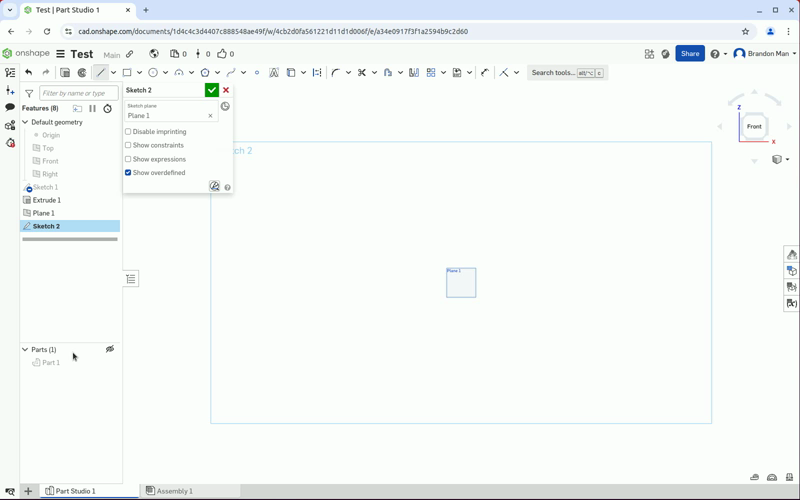
key_down(shift)
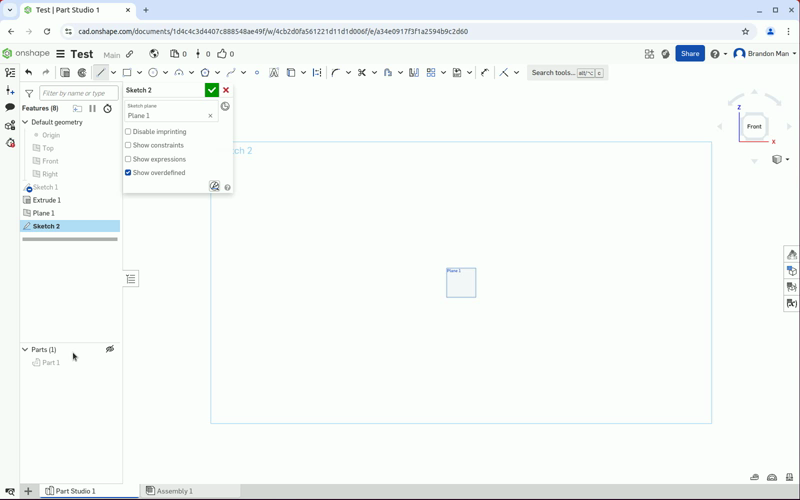
mouse_move(426, 222)
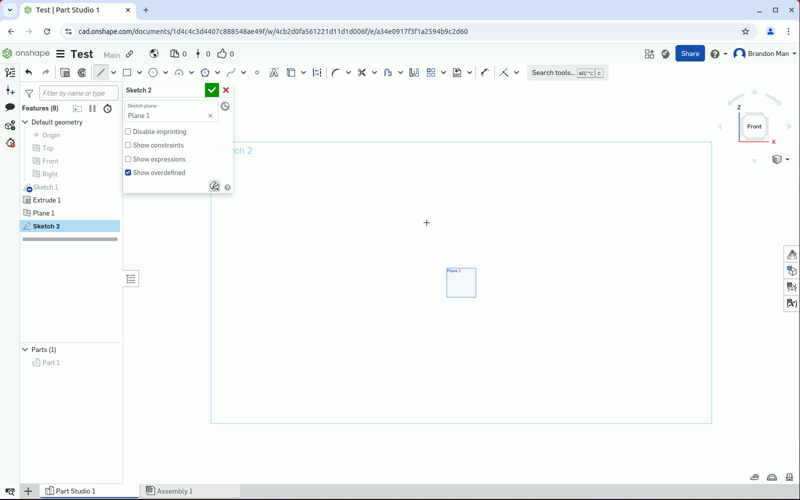
click(426, 222)
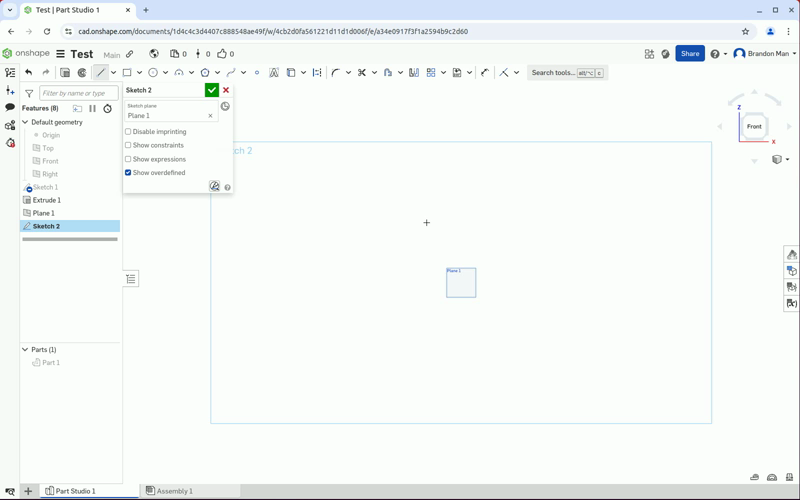
key_up(shift)
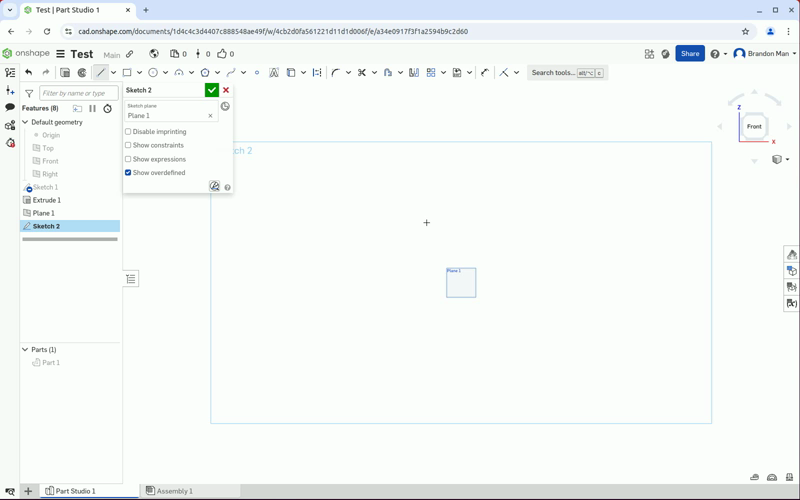
key_down(shift)
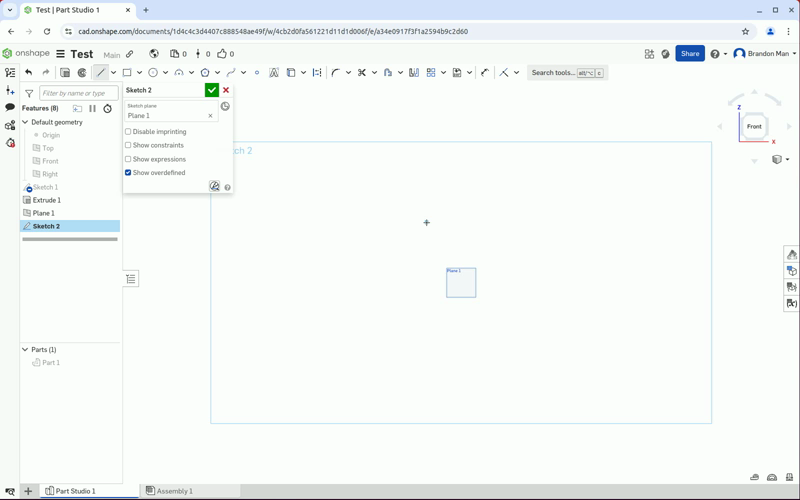
mouse_move(456, 222)
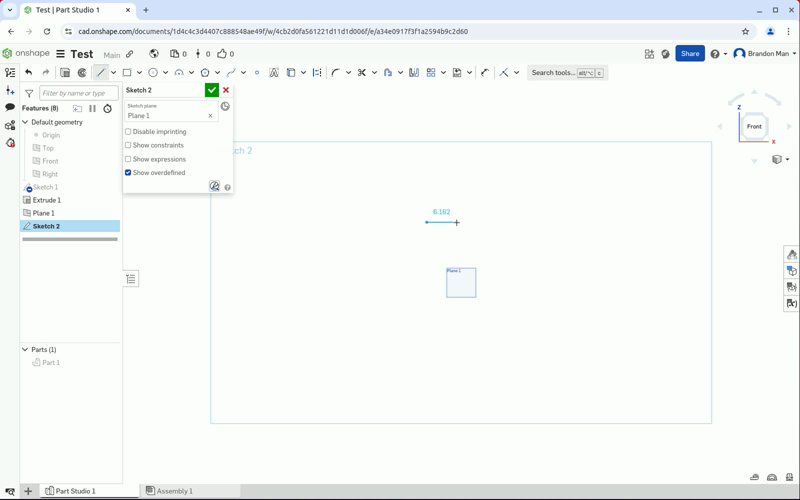
mouse_move(453, 222)
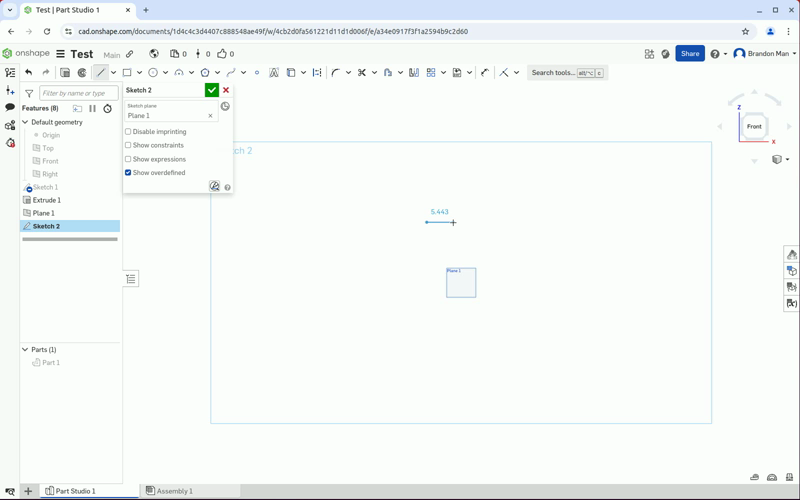
click(453, 222)
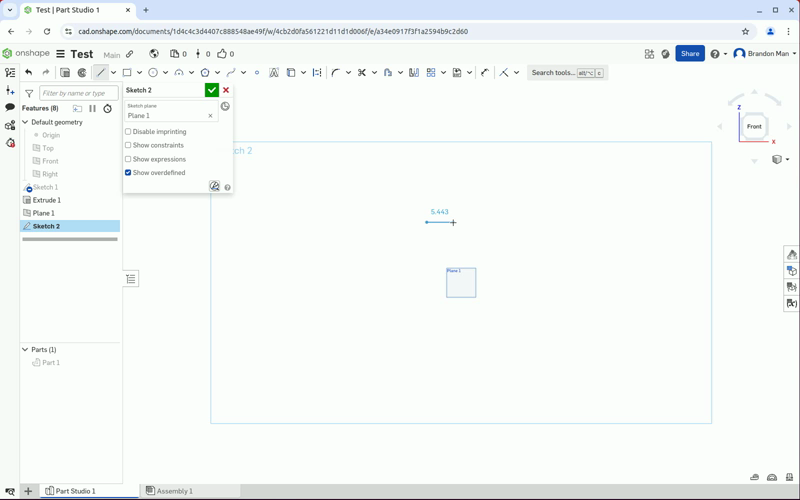
key_up(shift)
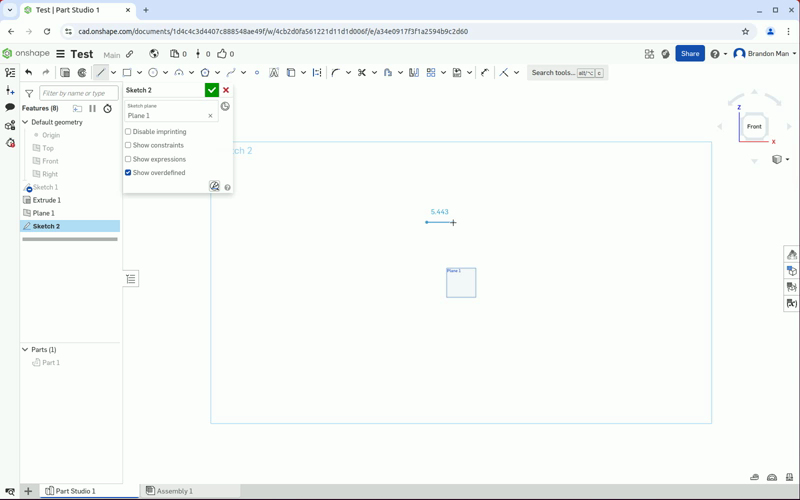
key_down(shift)
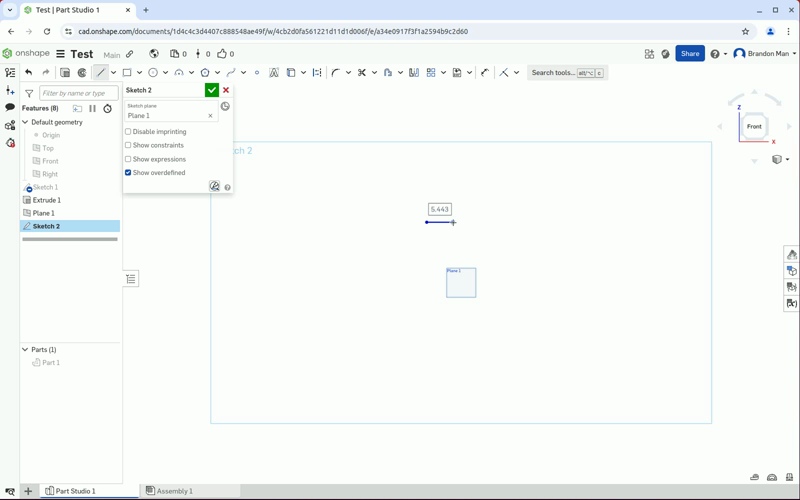
mouse_move(483, 222)
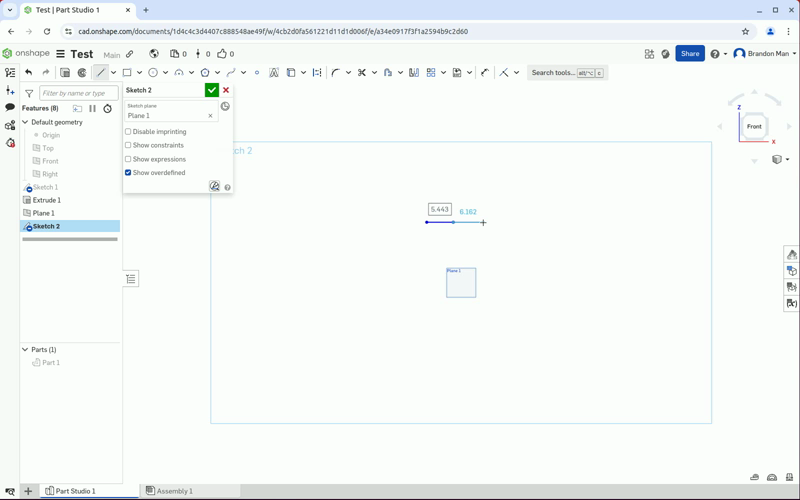
mouse_move(453, 195)
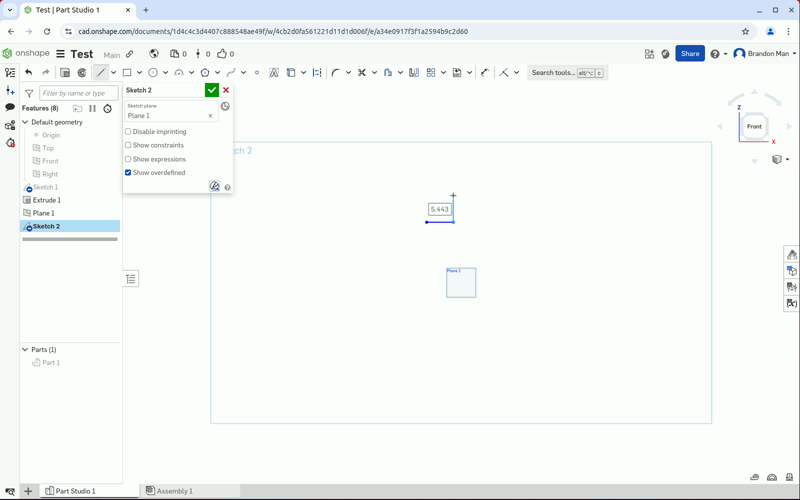
click(453, 195)
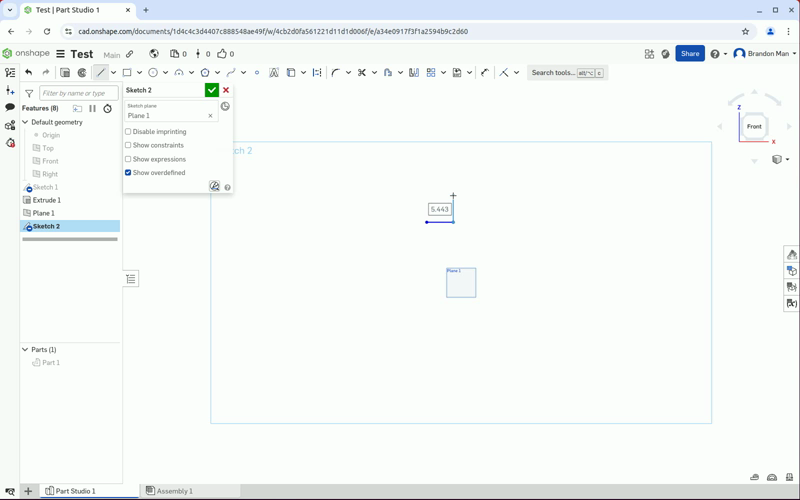
key_up(shift)
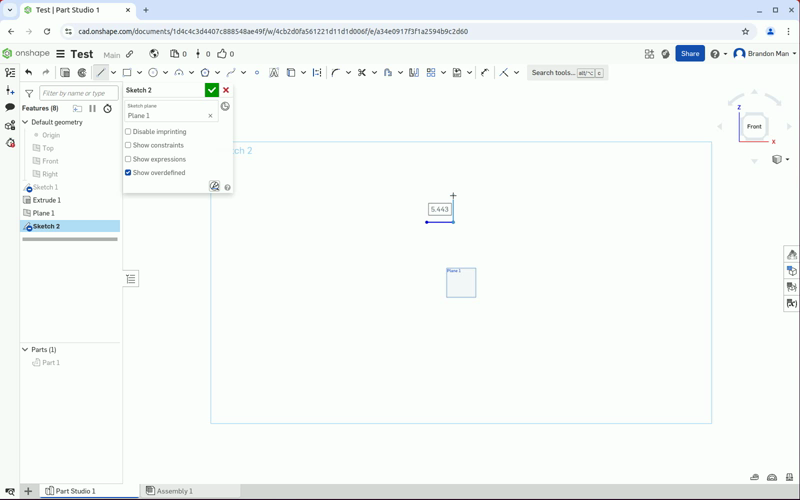
key_down(shift)
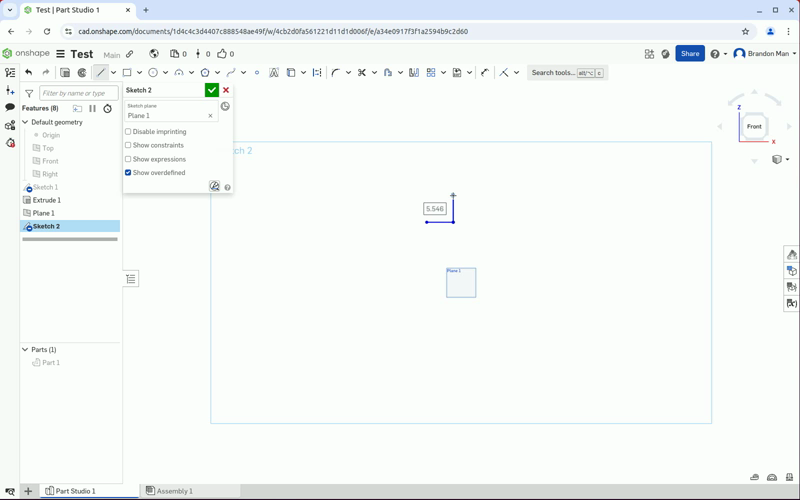
mouse_move(483, 195)
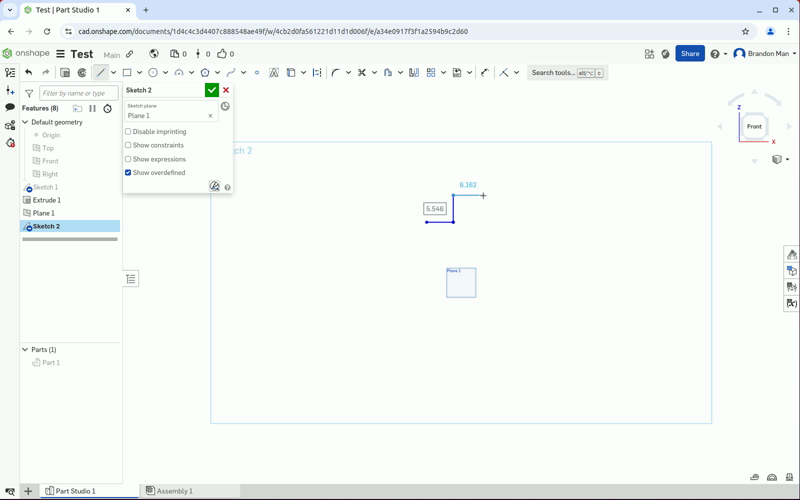
mouse_move(426, 195)
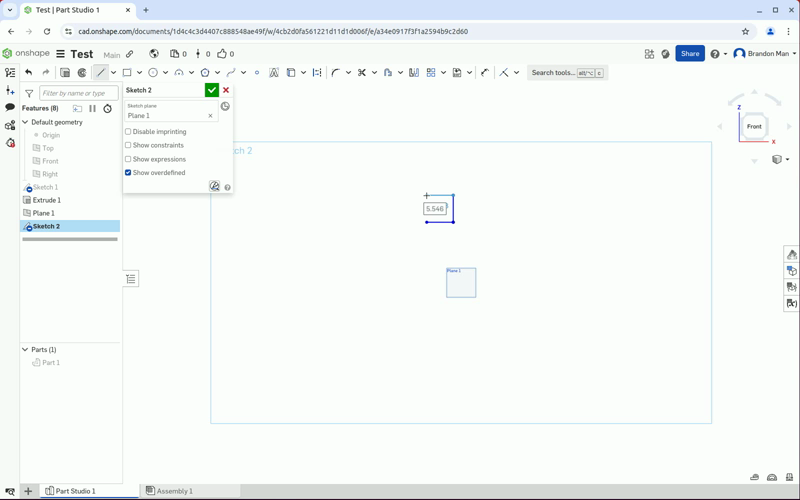
click(426, 195)
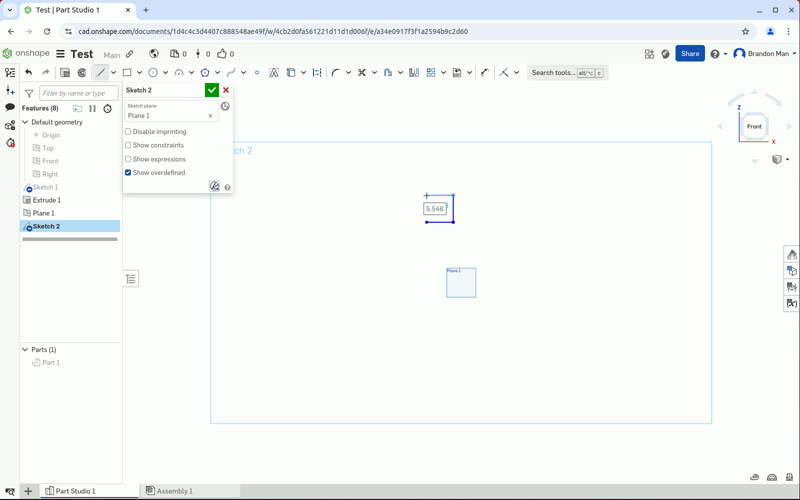
key_up(shift)
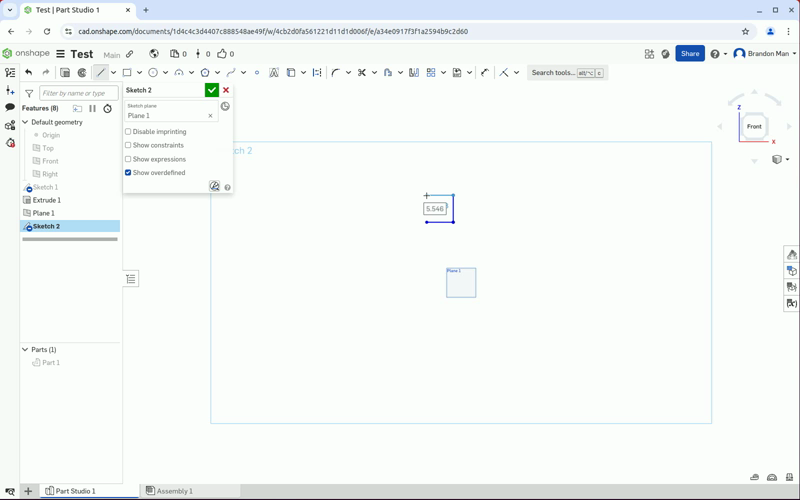
mouse_move(456, 195)
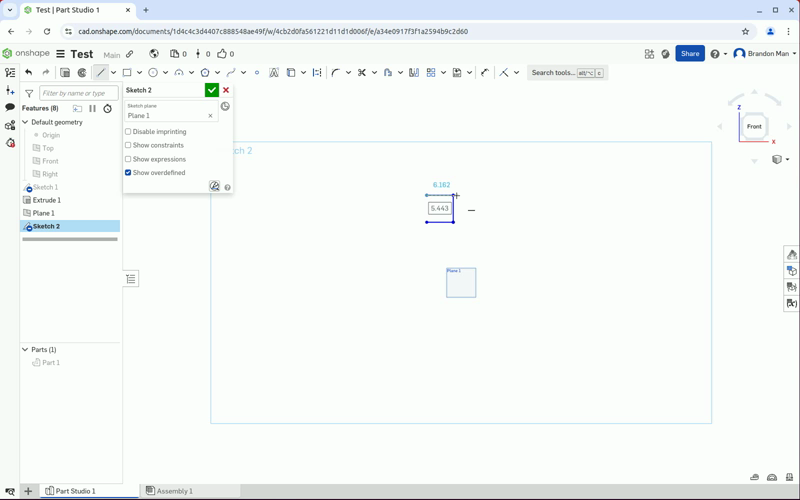
key_down(shift)
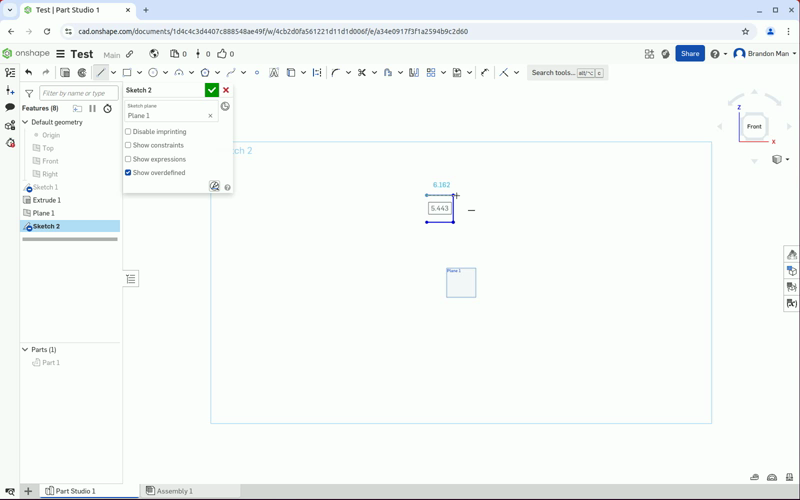
mouse_move(426, 222)
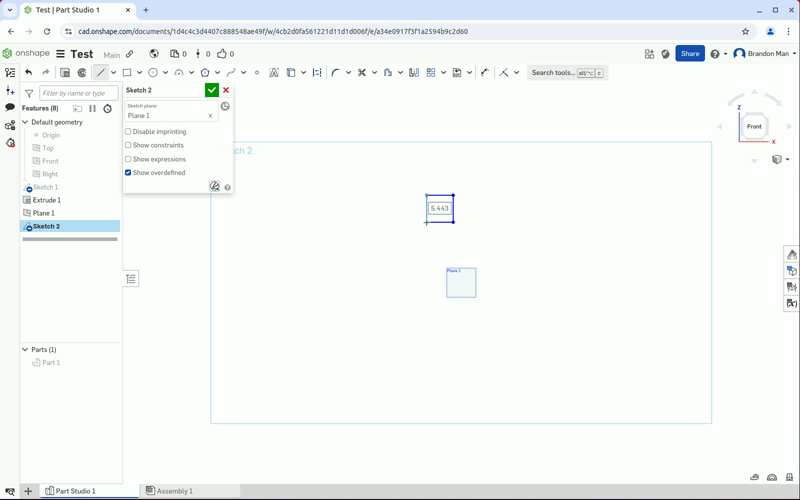
key_up(shift)
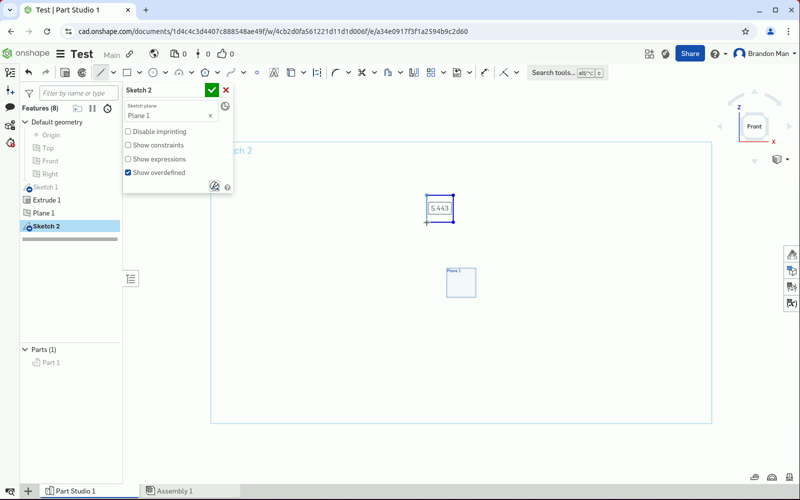
click(426, 222)
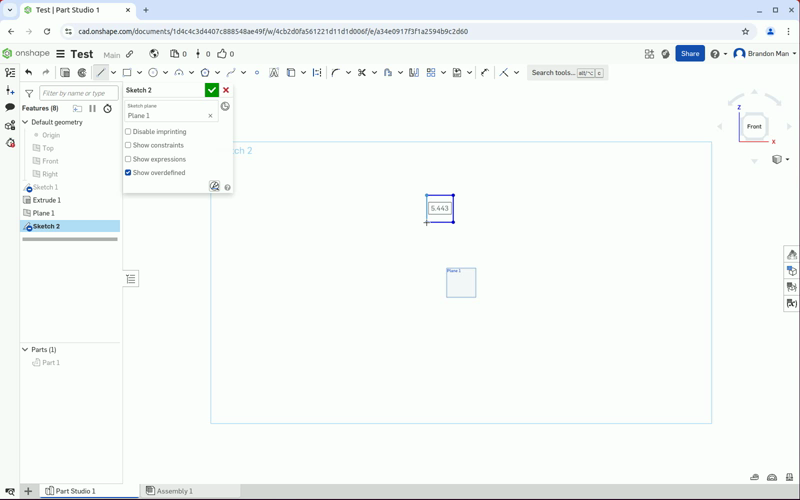
key(esc)
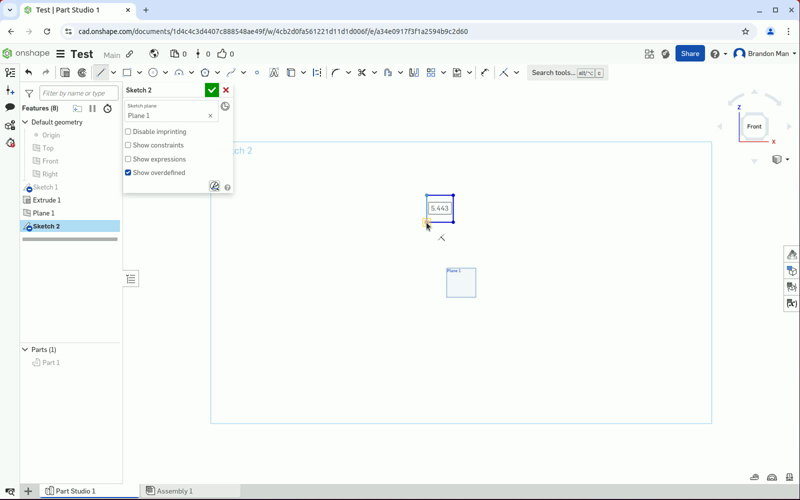
mouse_move(437, 220)
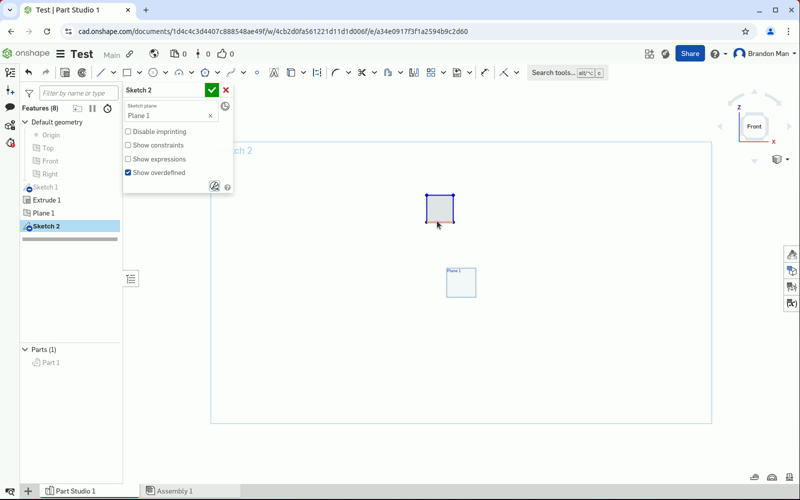
scroll(6)
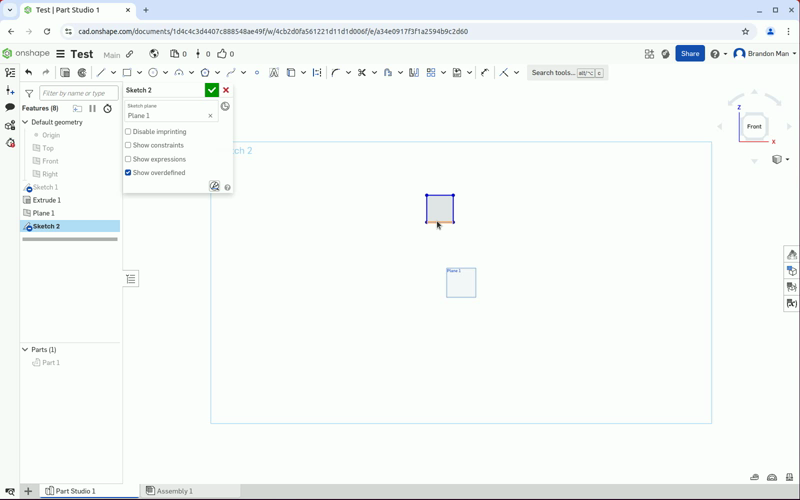
scroll(6)
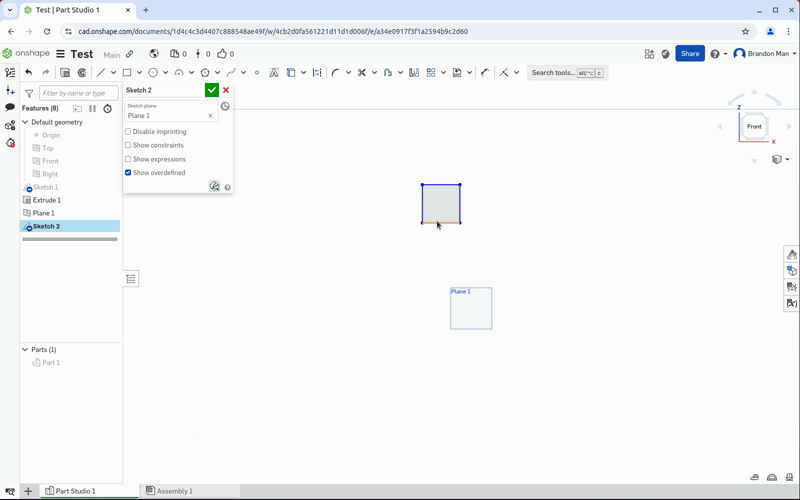
scroll(6)
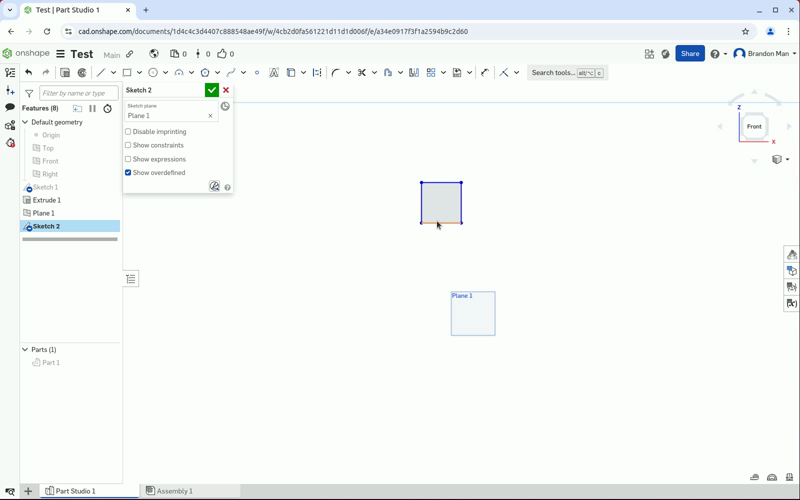
scroll(6)
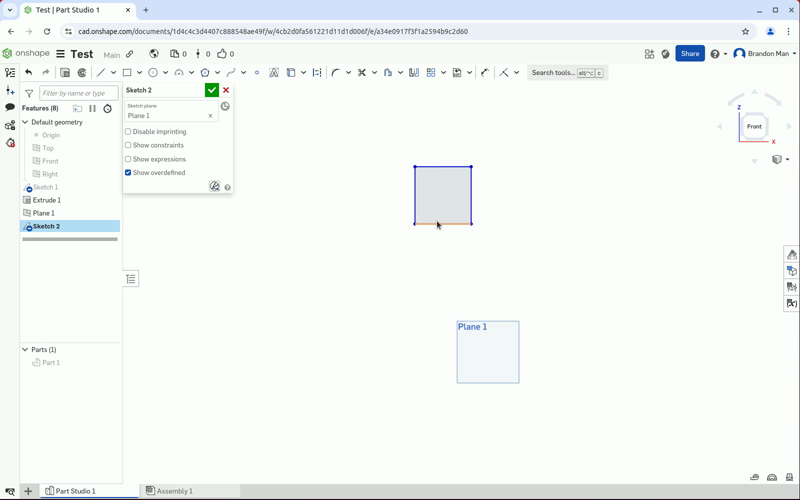
scroll(6)
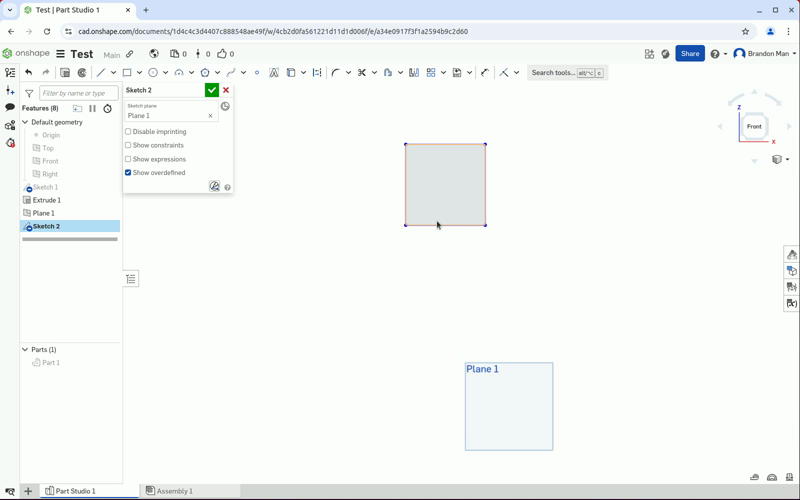
scroll(6)
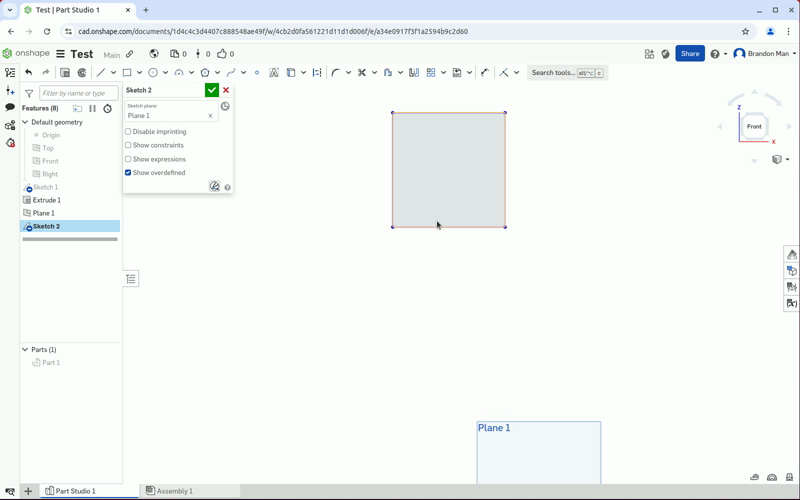
scroll(6)
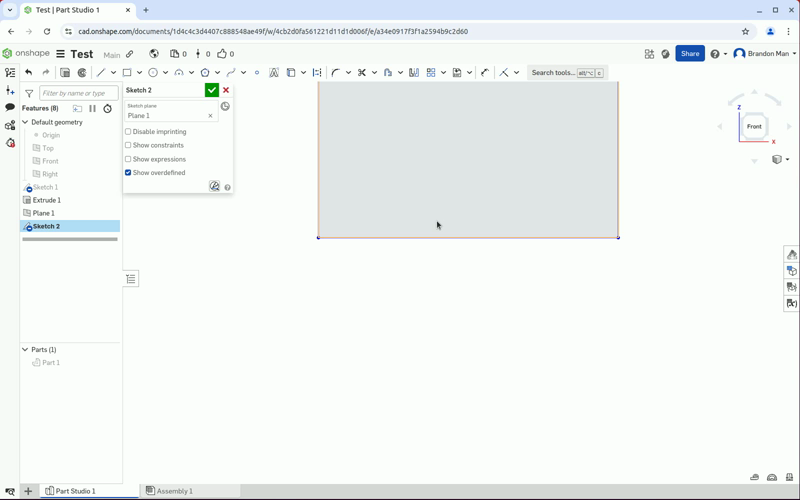
click(437, 220)
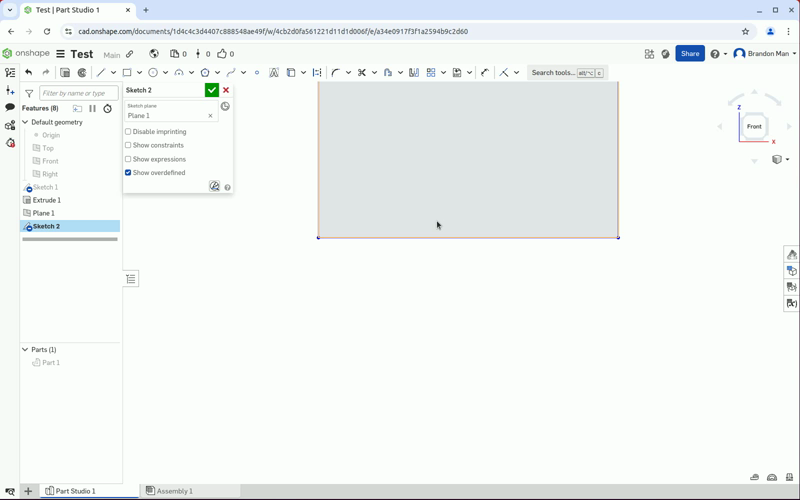
scroll(-6)
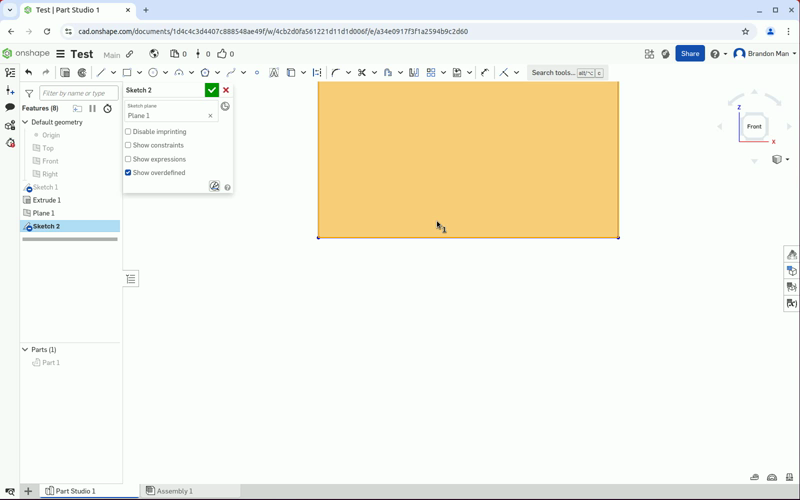
scroll(-6)
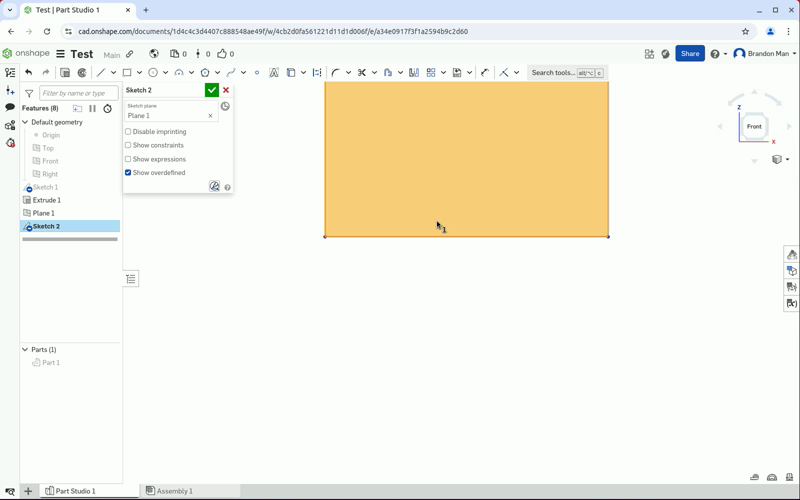
scroll(-6)
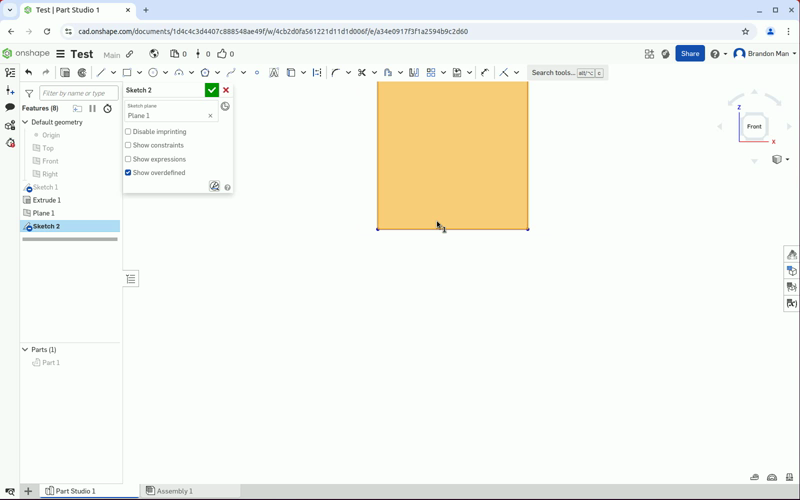
scroll(-6)
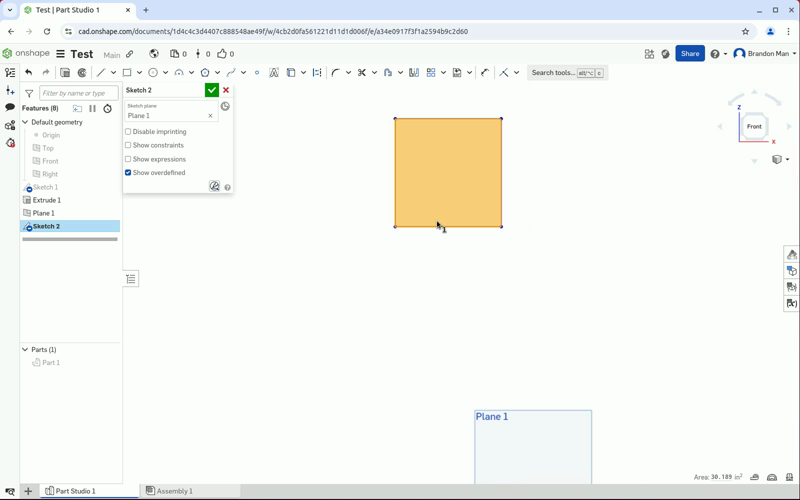
scroll(-6)
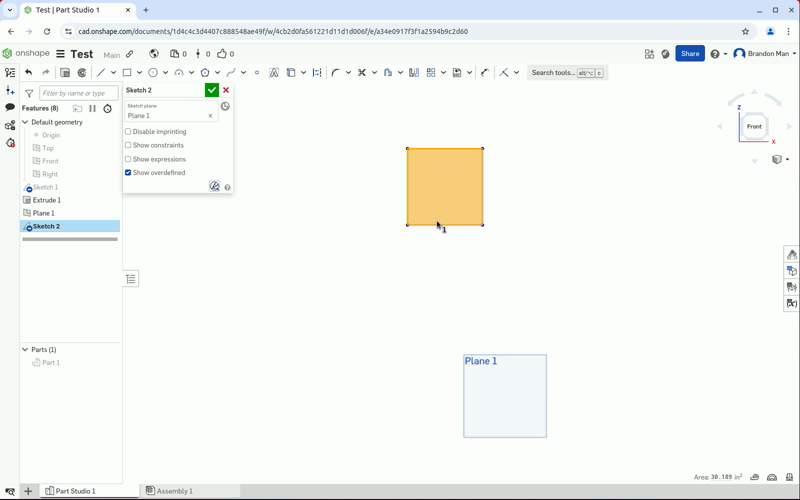
scroll(-6)
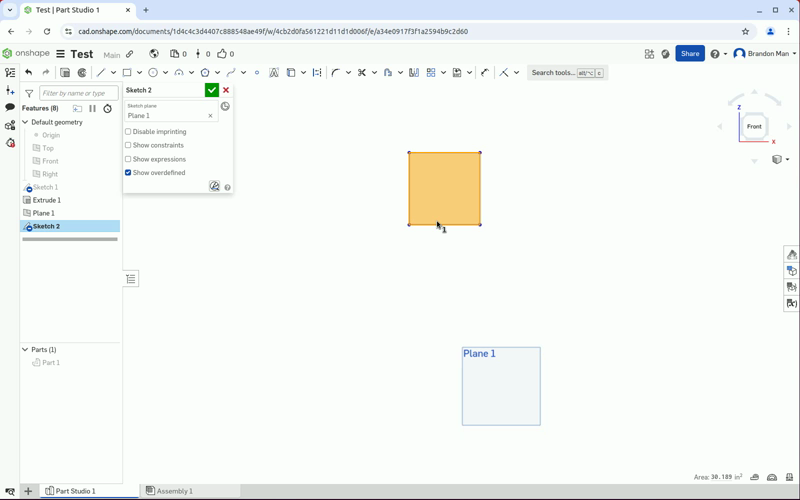
scroll(-6)
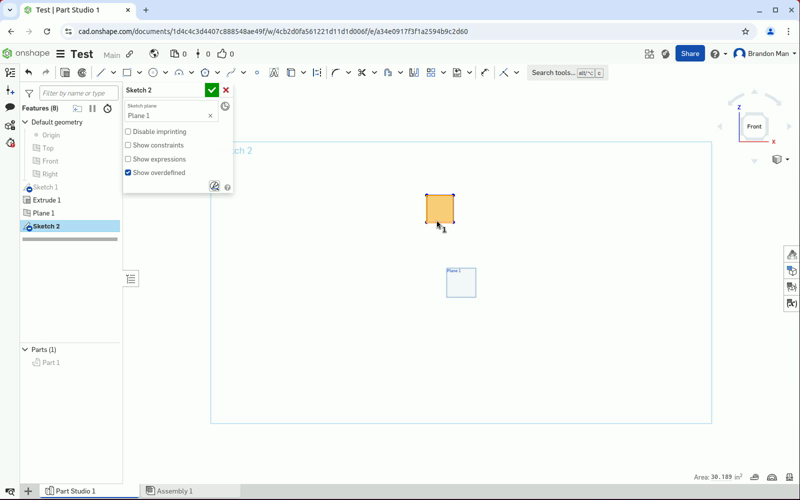
mouse_move(73, 352)
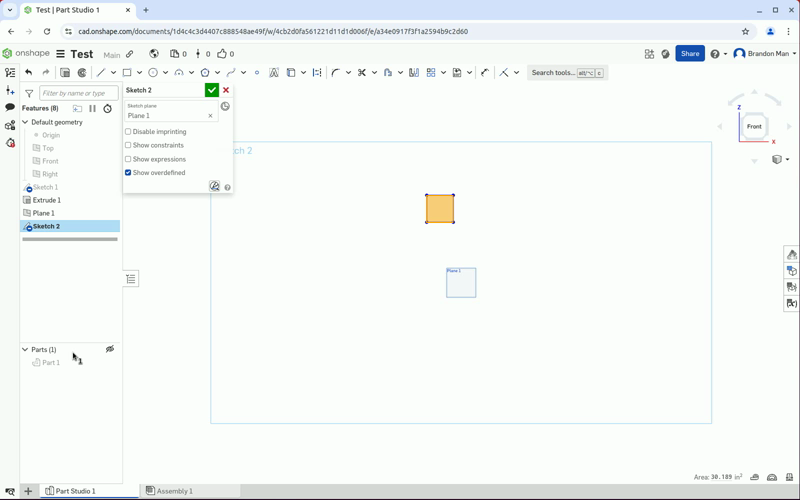
key(shift+y)
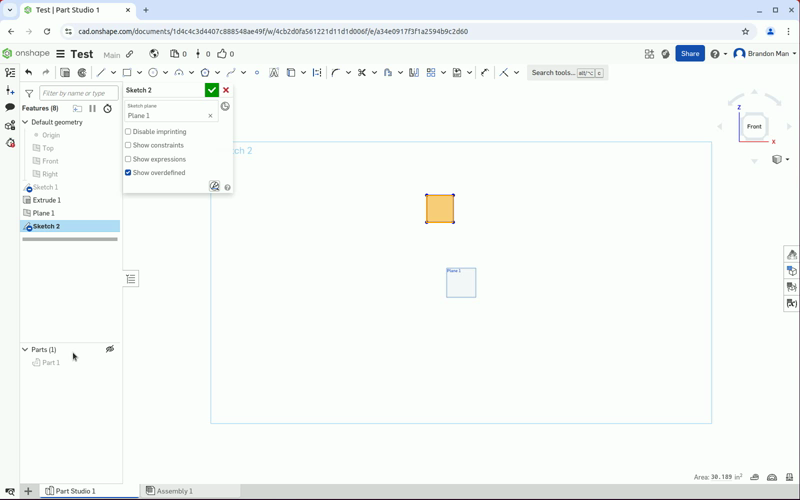
key(shift+e)
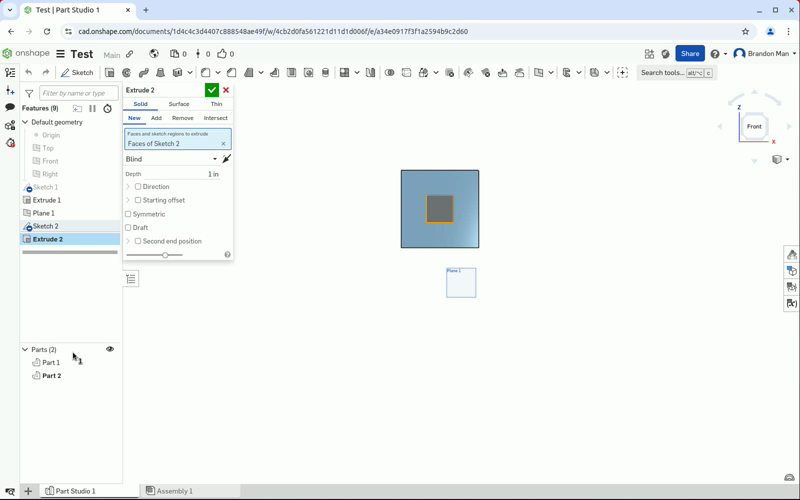
mouse_move(143, 106)
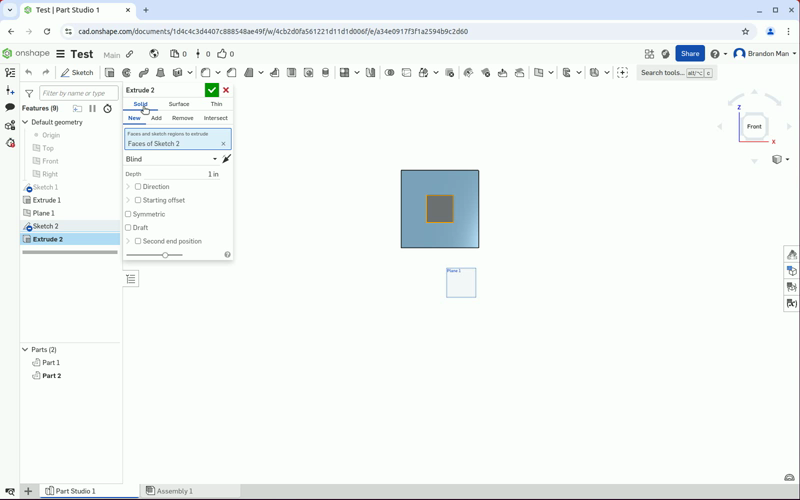
click(143, 106)
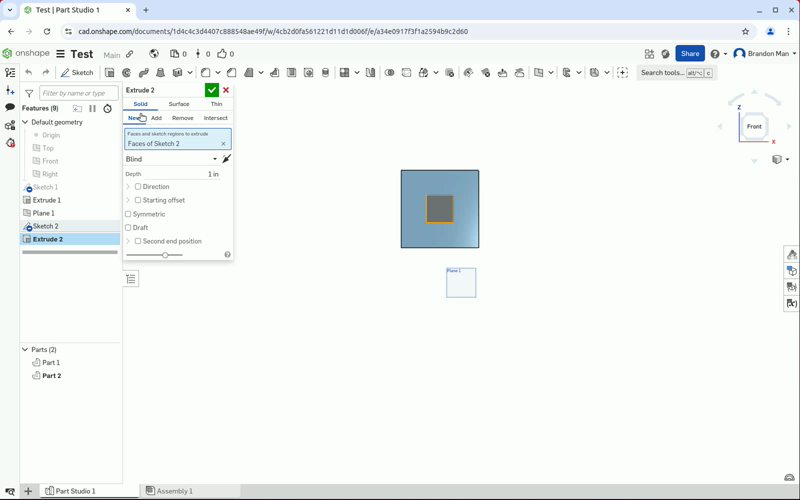
mouse_move(137, 120)
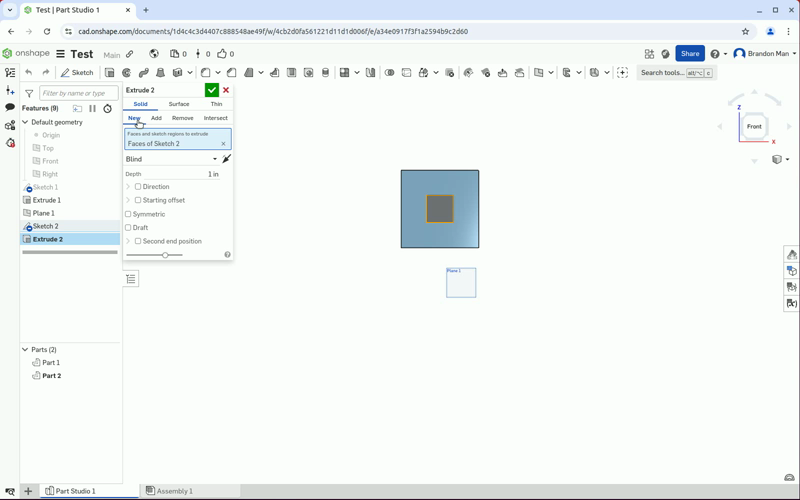
click(137, 120)
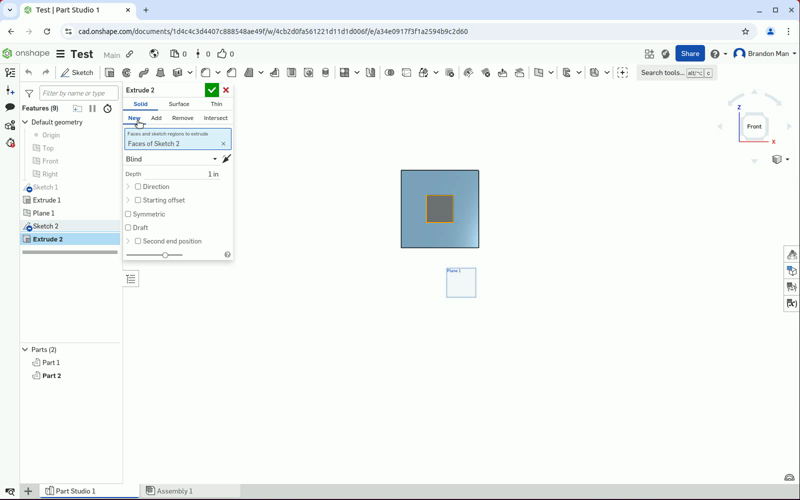
key(tab, 4)
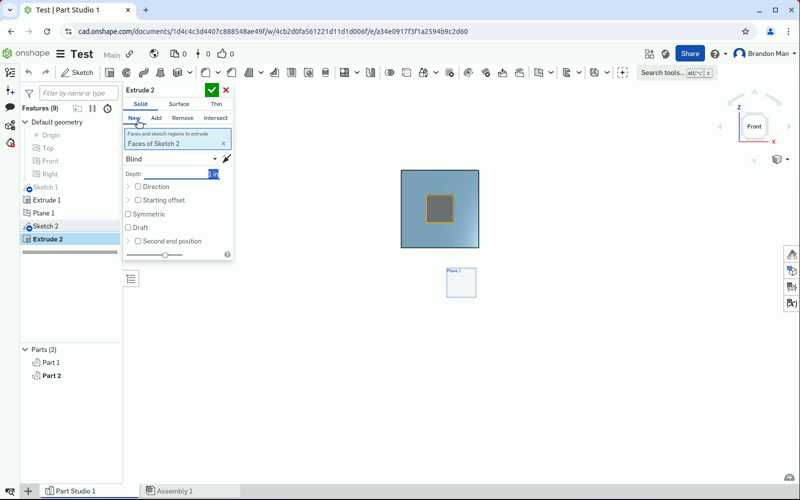
text(2.648)
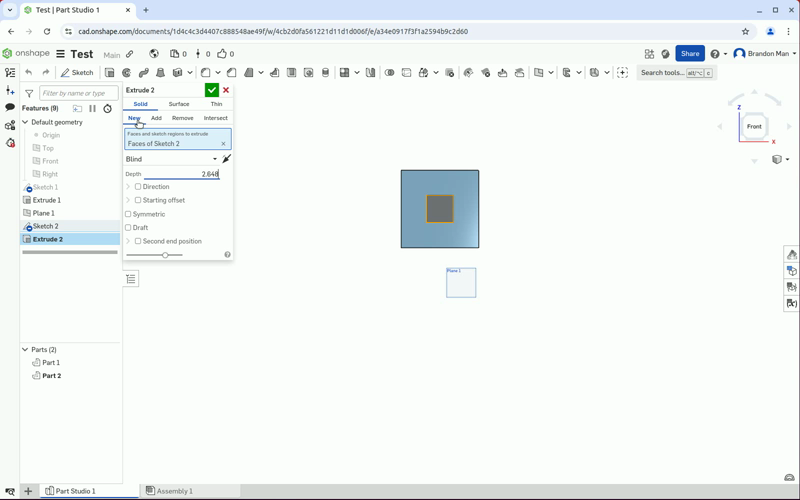
key(enter)
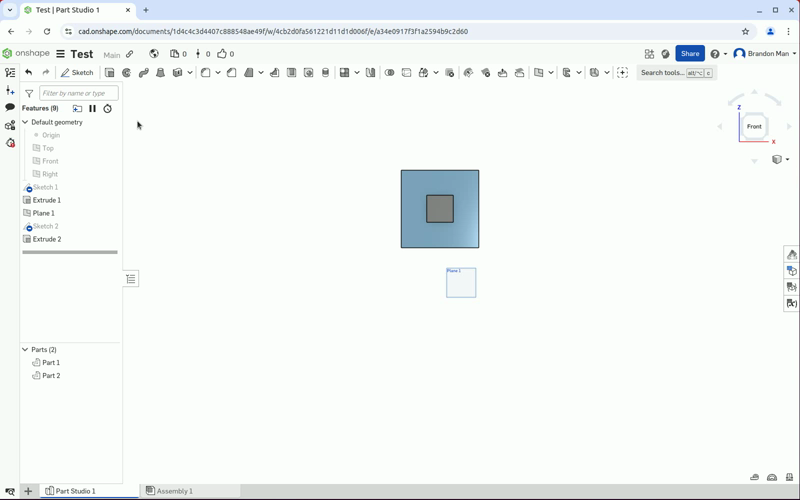
key(shift+h)
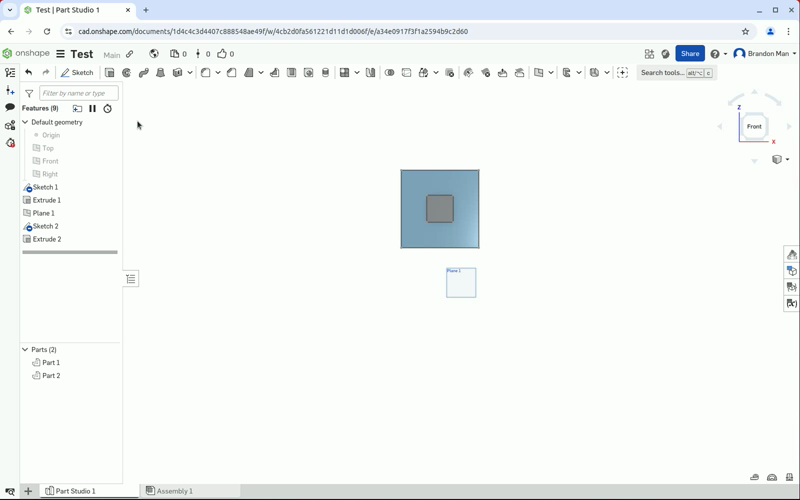
key(shift+h)
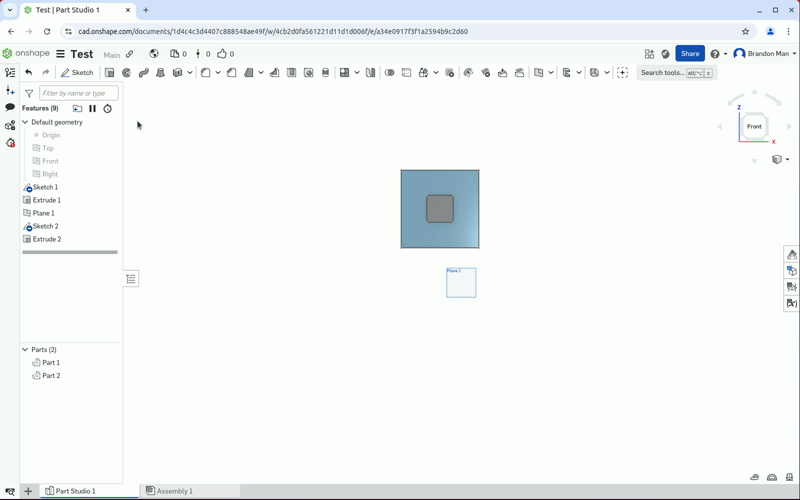
key(shift+7)
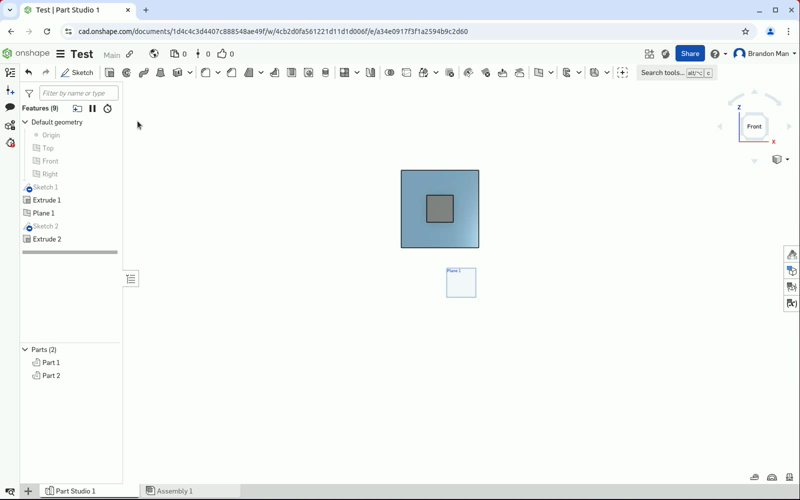
key(left, 2)
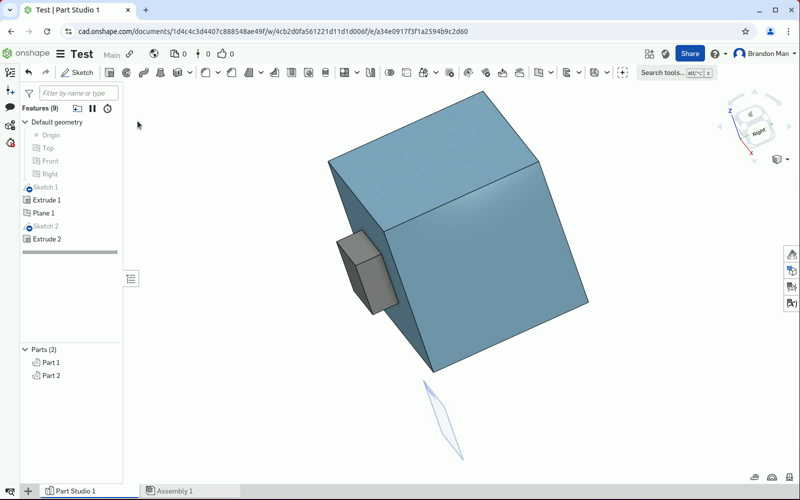
key(down, 2)
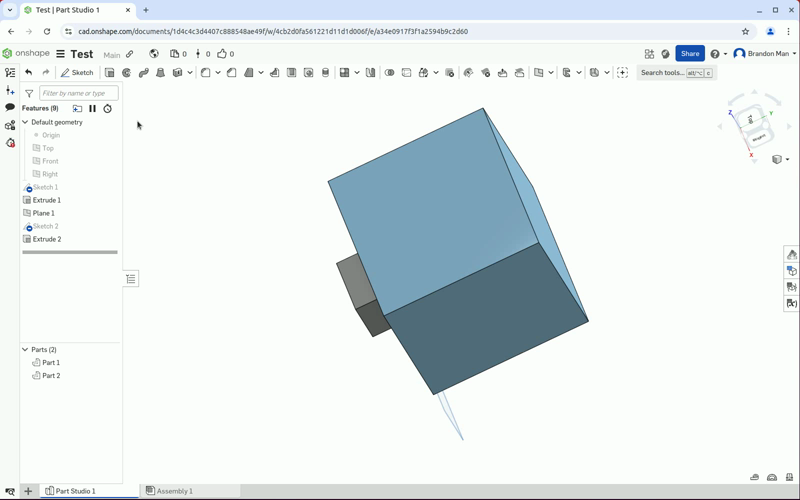
key(up, 2)
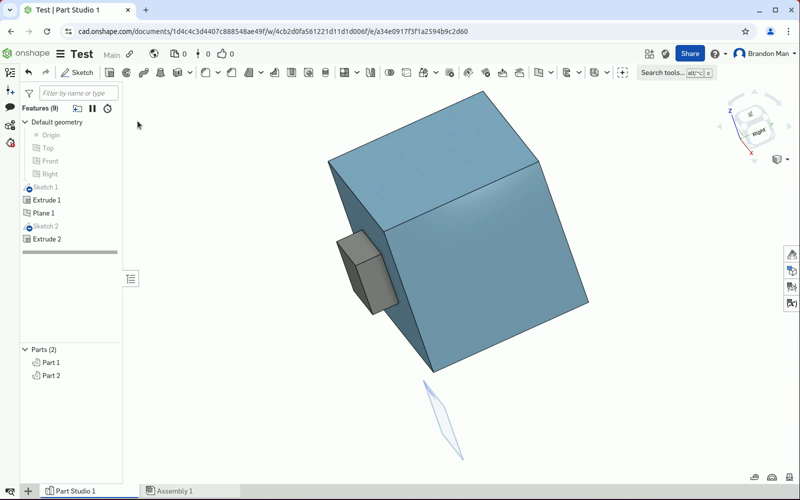
key(right, 2)
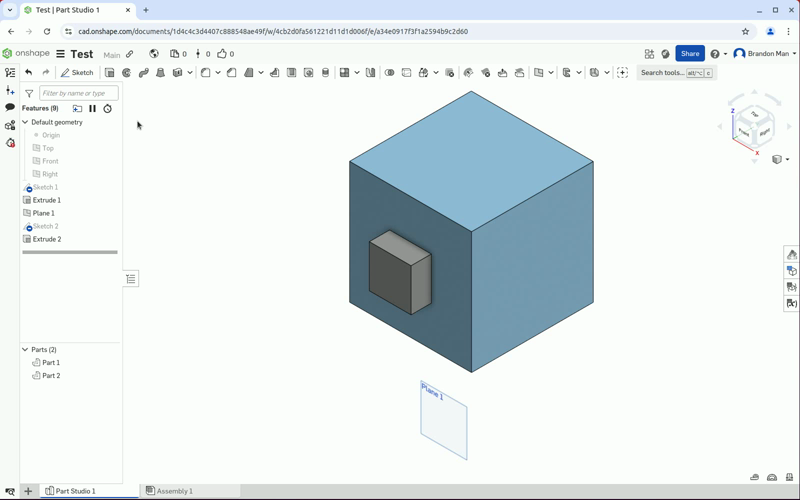
mouse_move(73, 189)
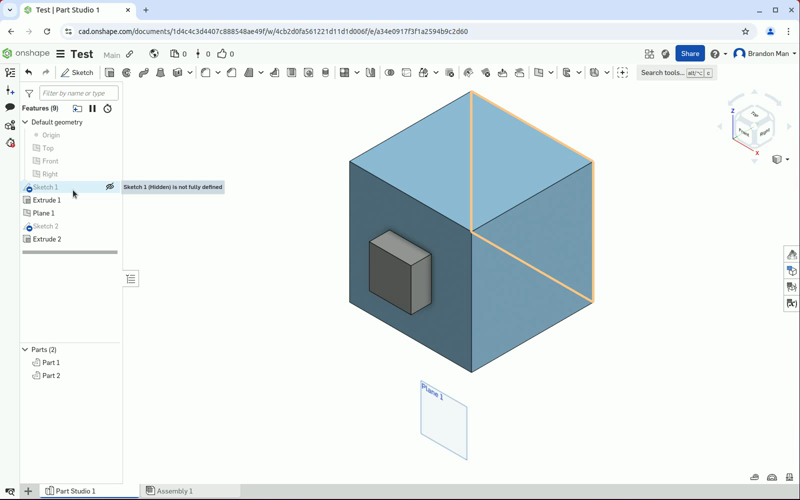
click(73, 189)